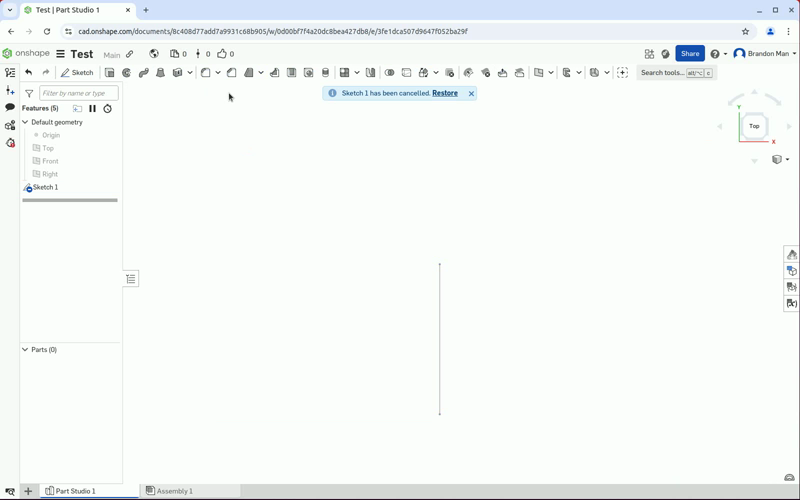
key(shift+h)
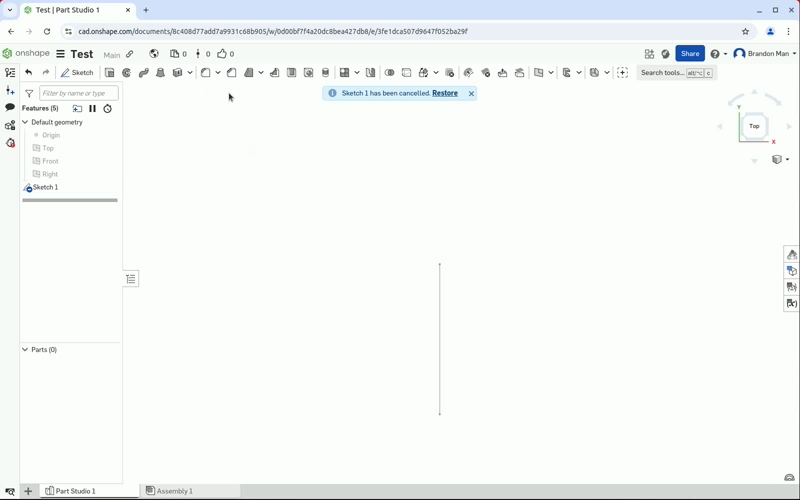
key(shift+s)
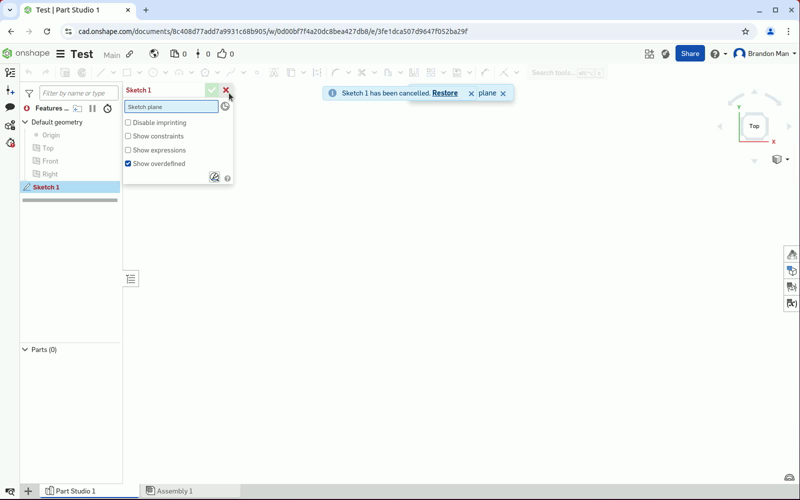
mouse_move(73, 150)
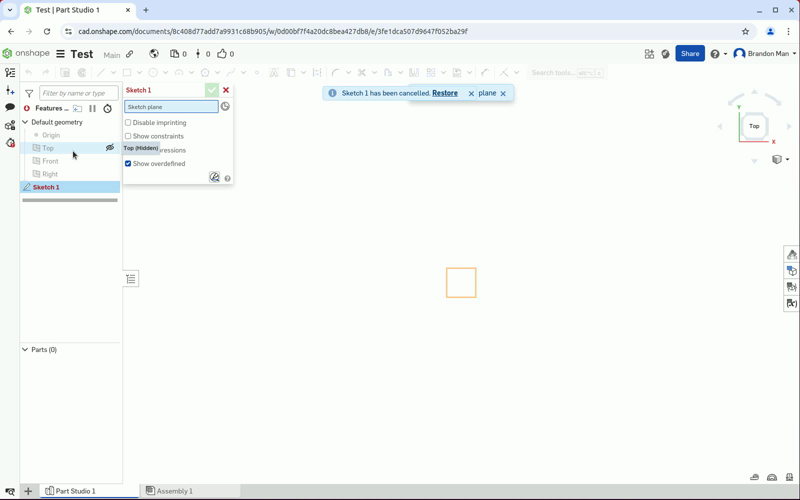
click(73, 150)
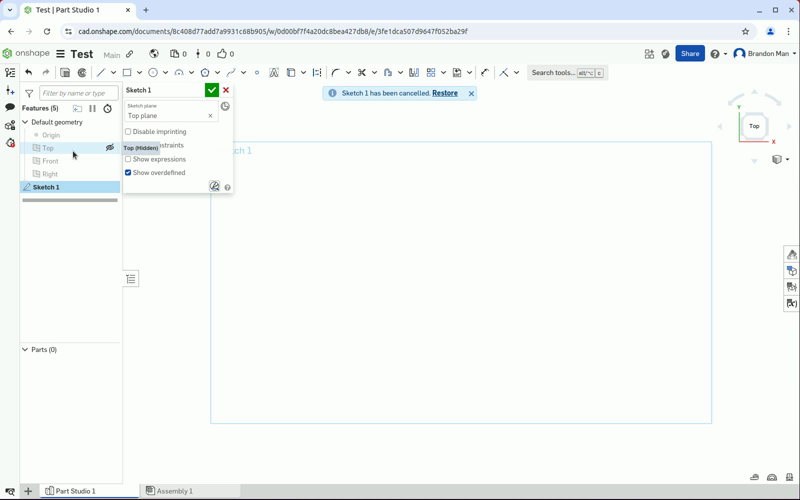
mouse_move(73, 352)
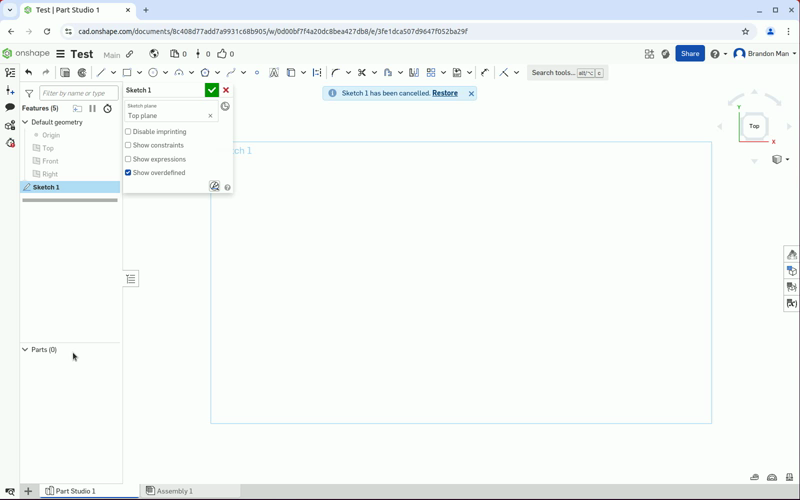
key(y)
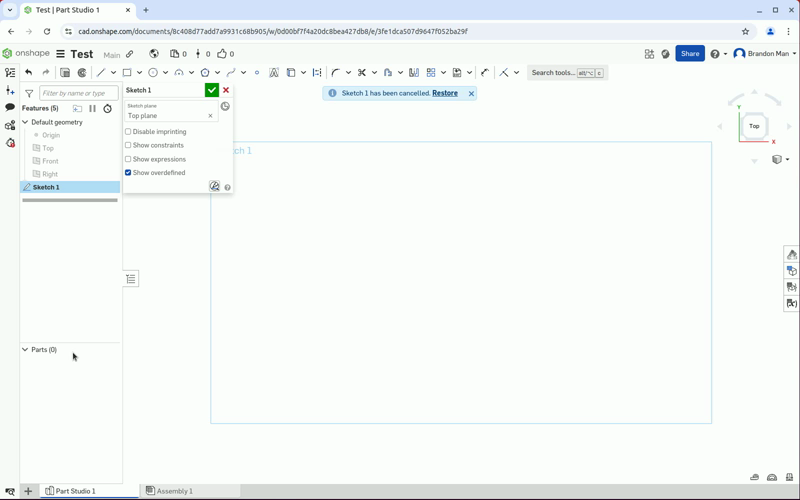
key(l)
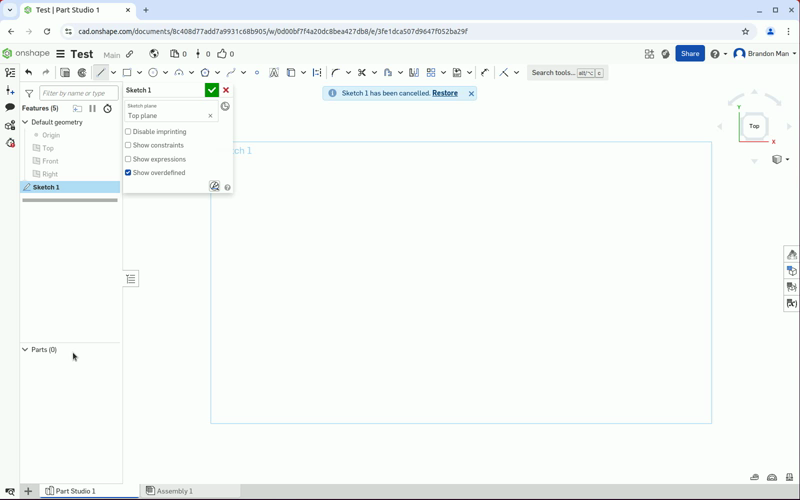
key_down(shift)
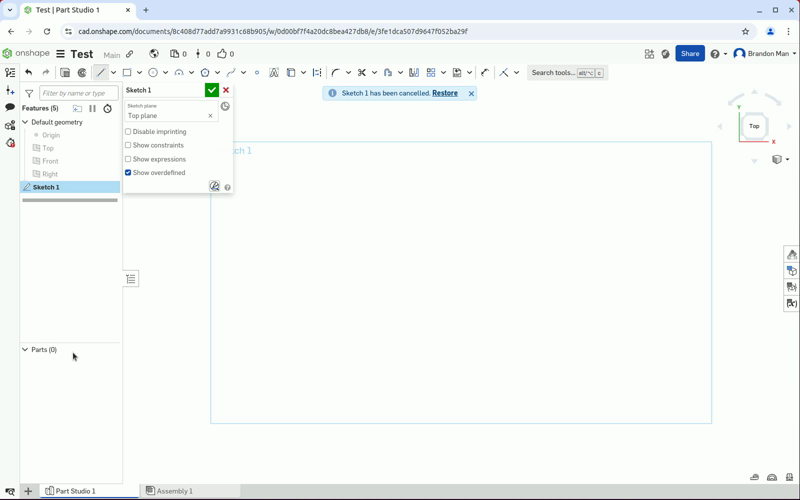
mouse_move(348, 351)
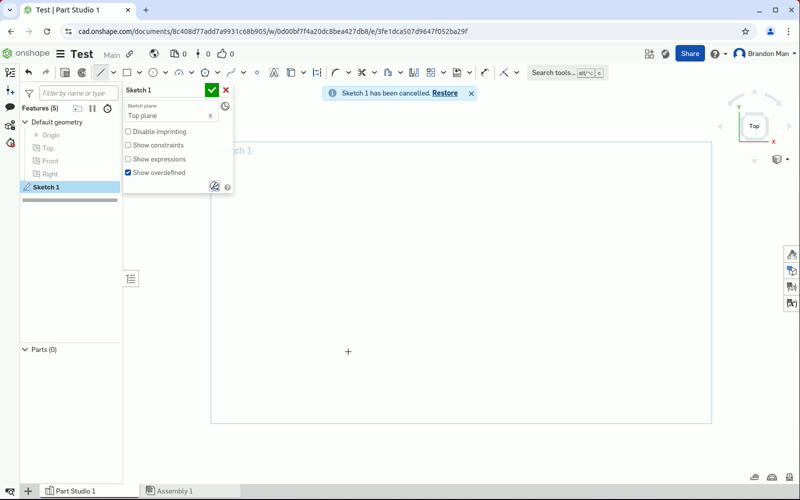
click(348, 351)
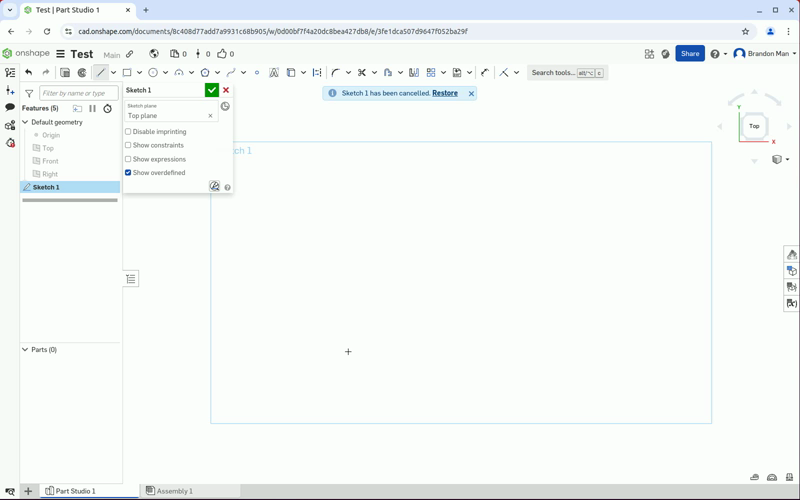
key_up(shift)
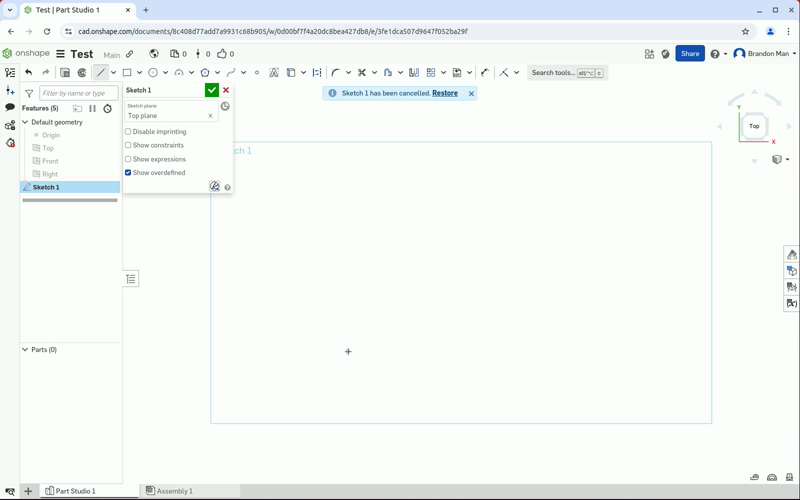
key_down(shift)
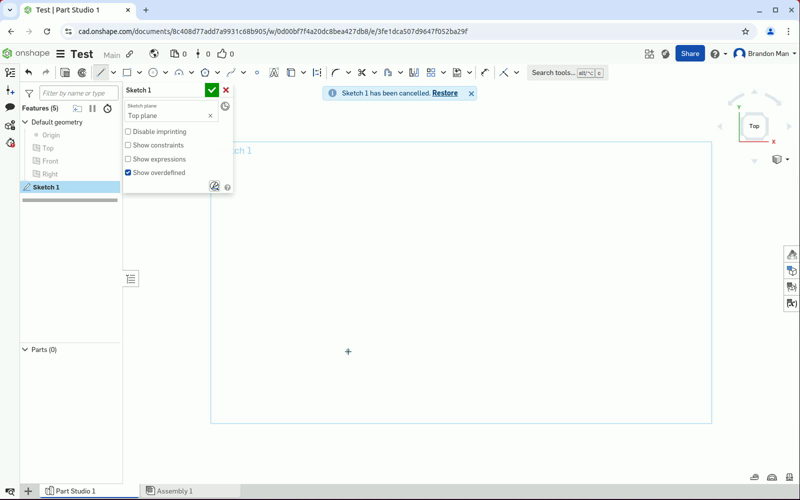
mouse_move(572, 351)
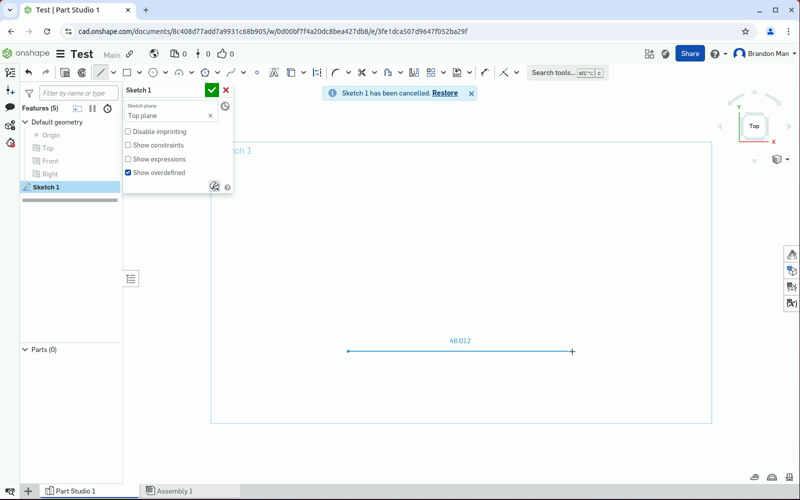
click(572, 351)
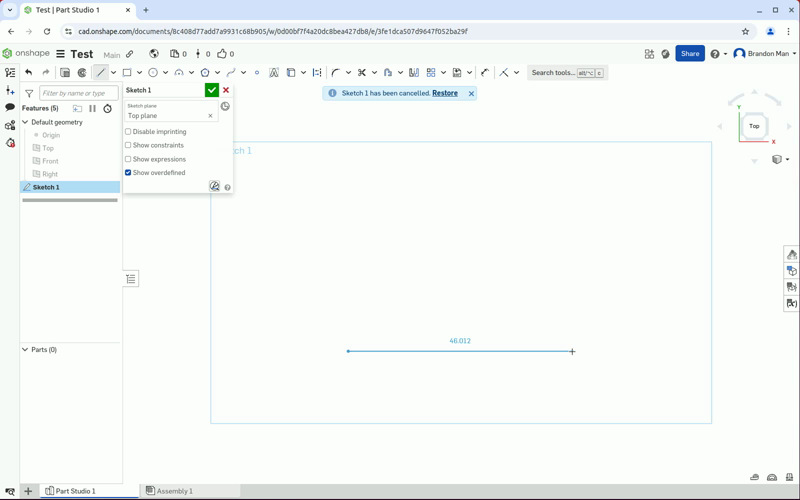
key_up(shift)
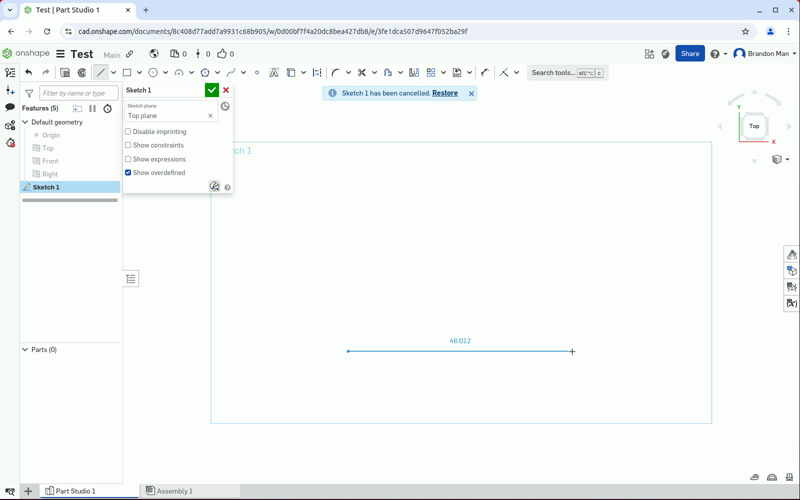
key_down(shift)
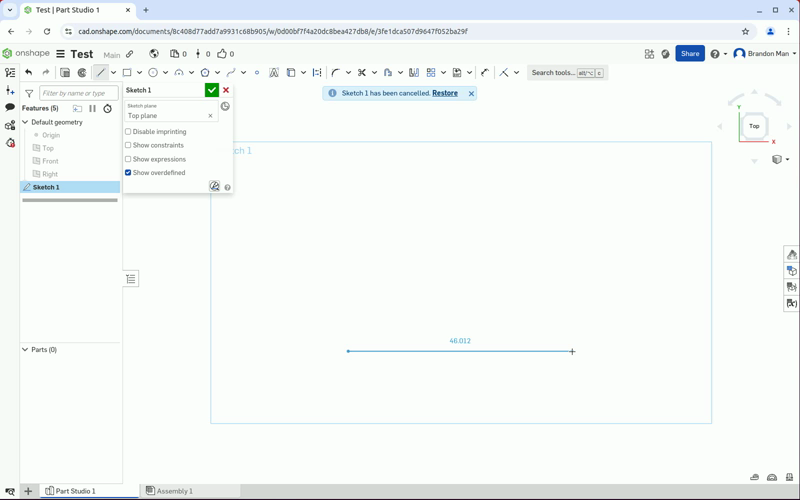
mouse_move(572, 216)
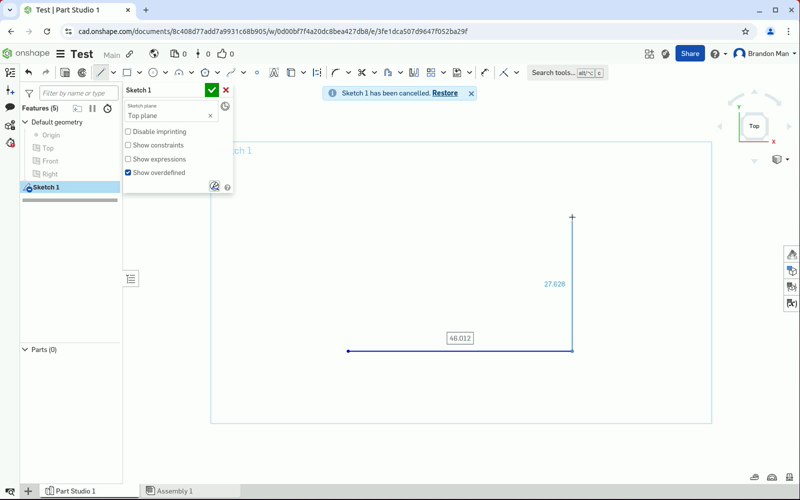
click(572, 216)
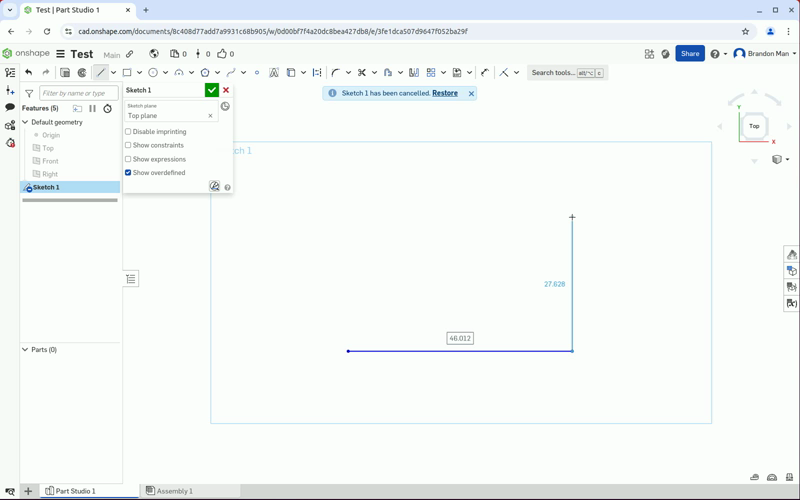
key_up(shift)
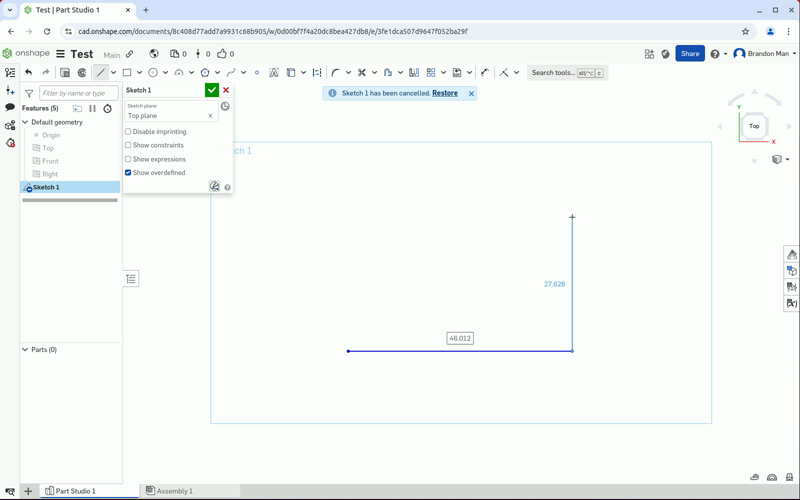
key_down(shift)
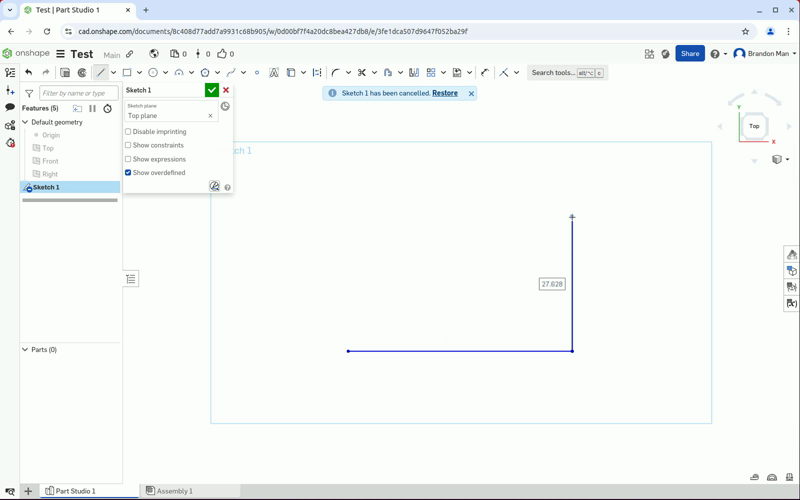
mouse_move(348, 216)
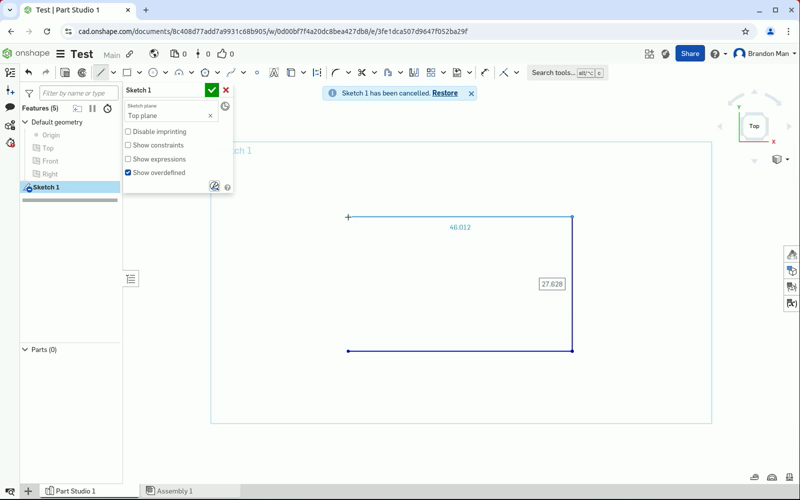
click(348, 216)
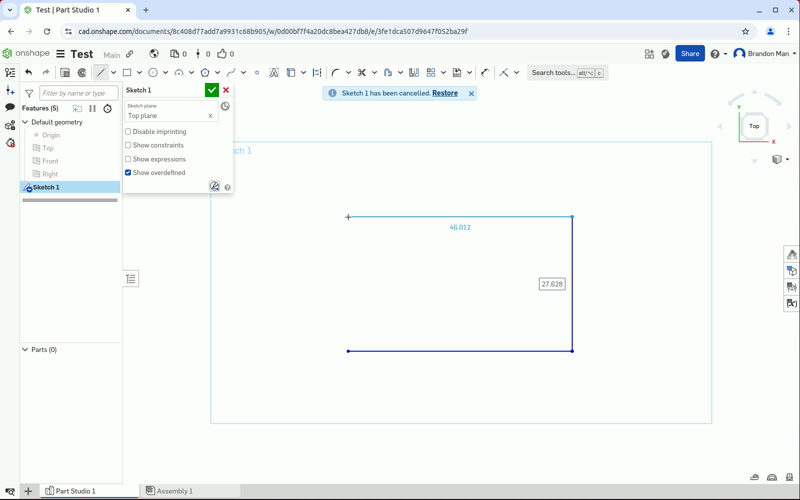
key_up(shift)
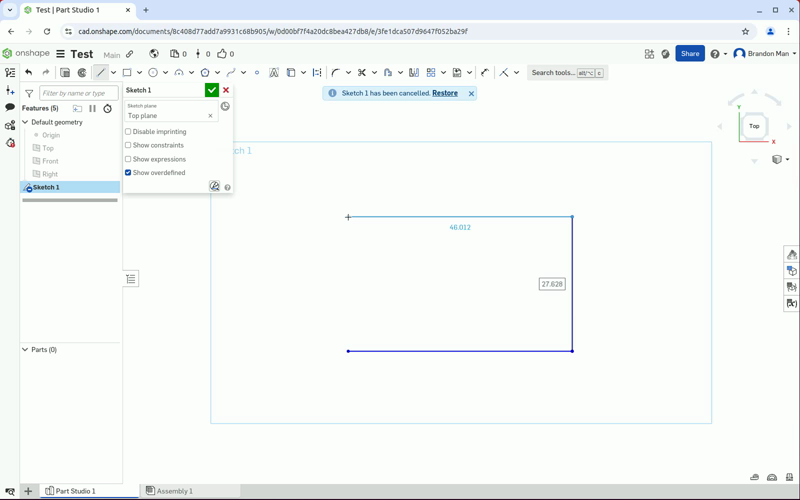
key_down(shift)
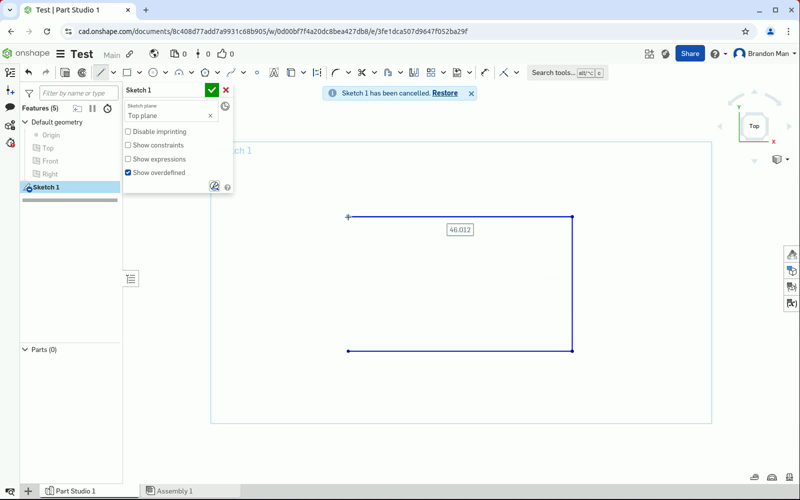
mouse_move(348, 351)
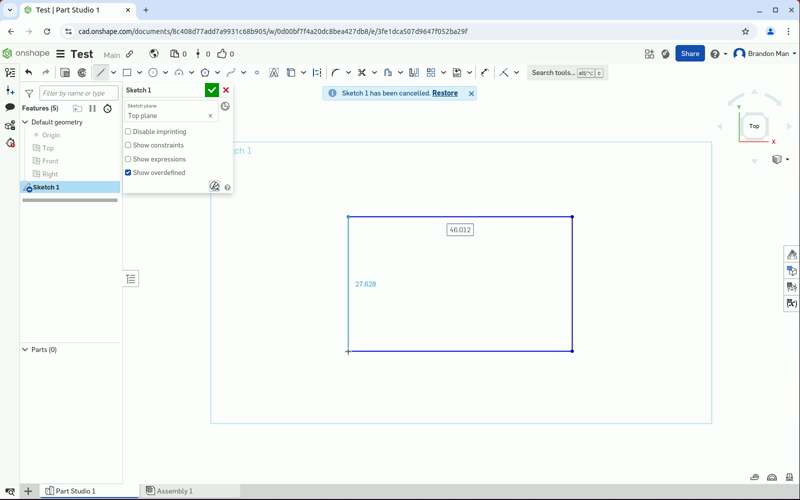
key_up(shift)
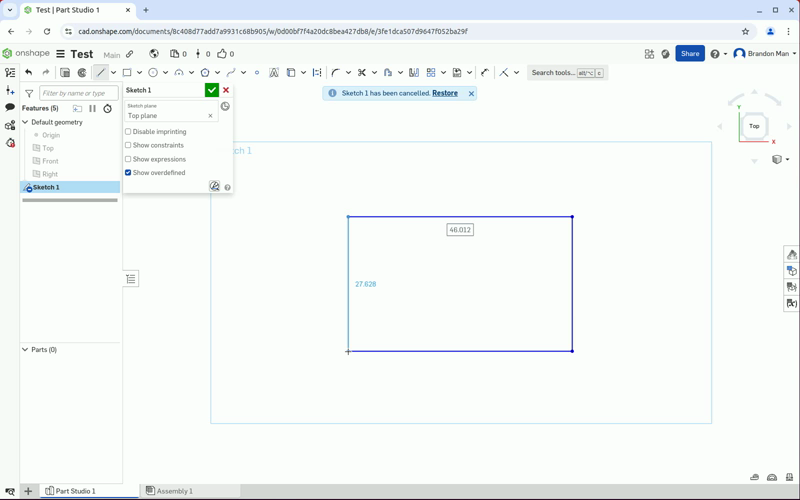
click(348, 351)
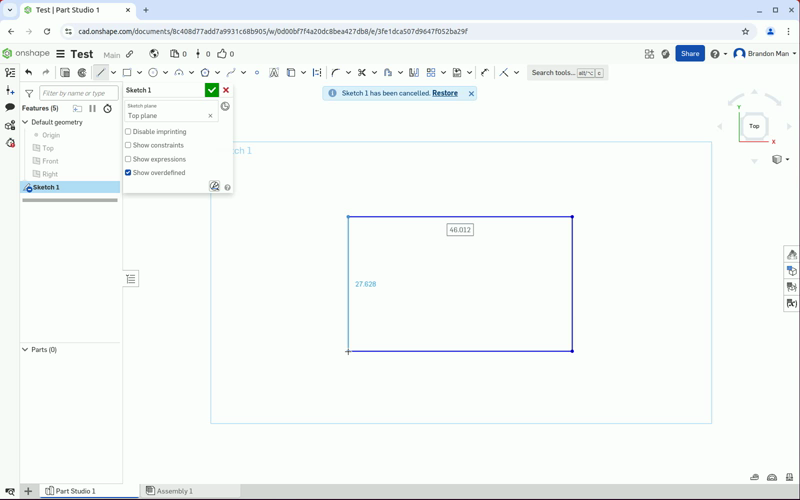
key(esc)
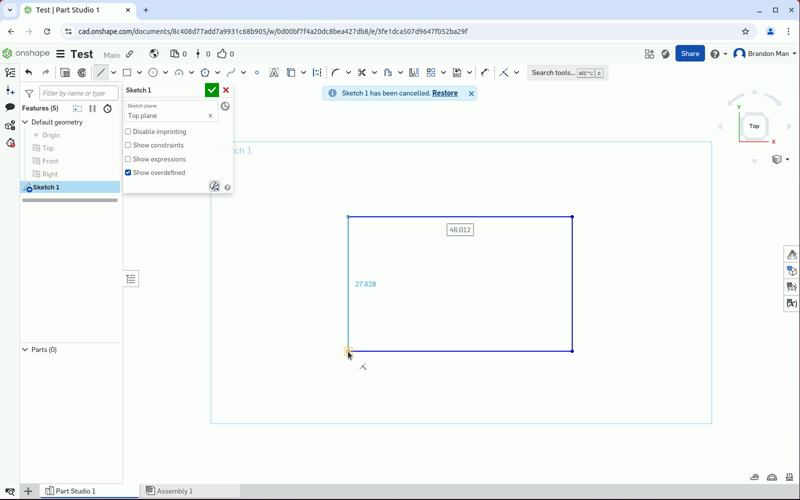
mouse_move(452, 295)
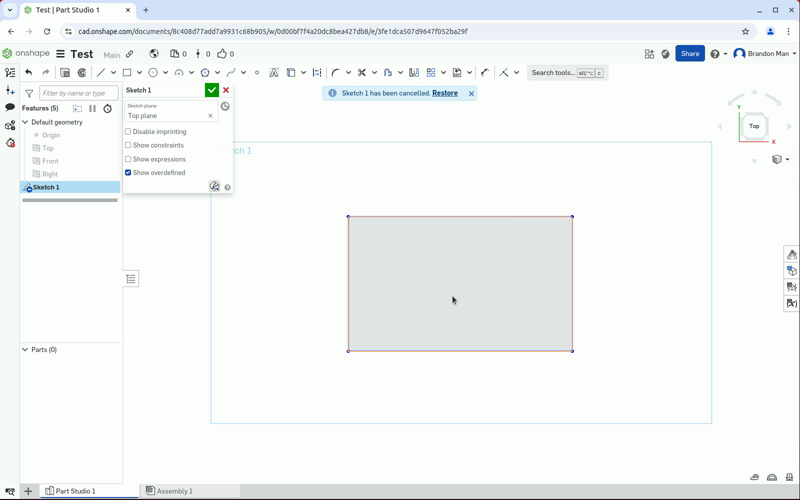
click(452, 295)
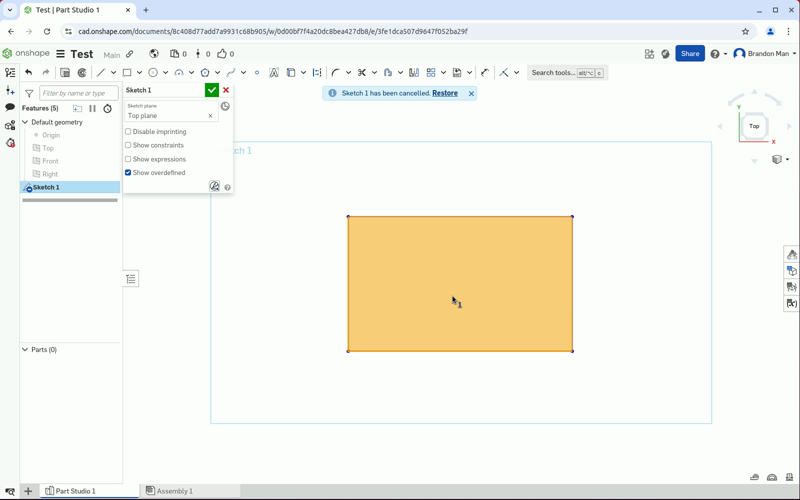
mouse_move(73, 352)
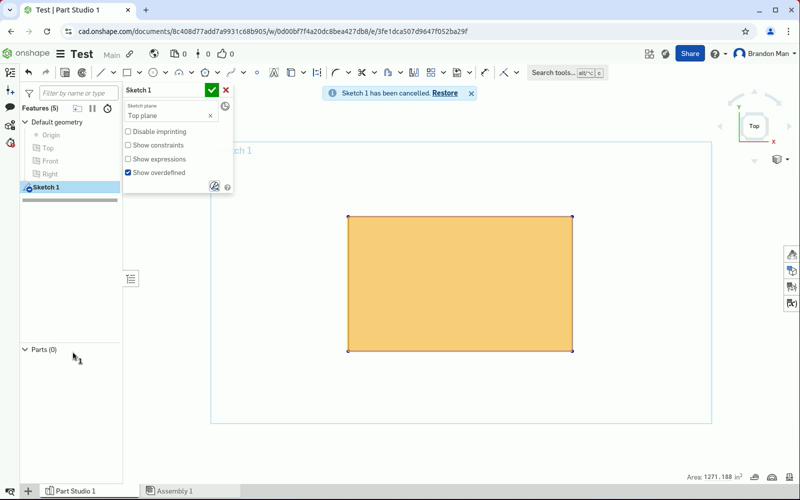
key(shift+y)
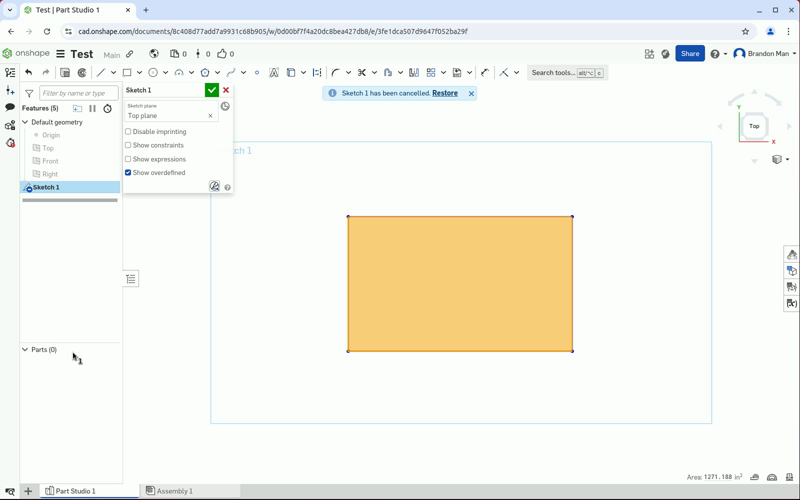
key(shift+e)
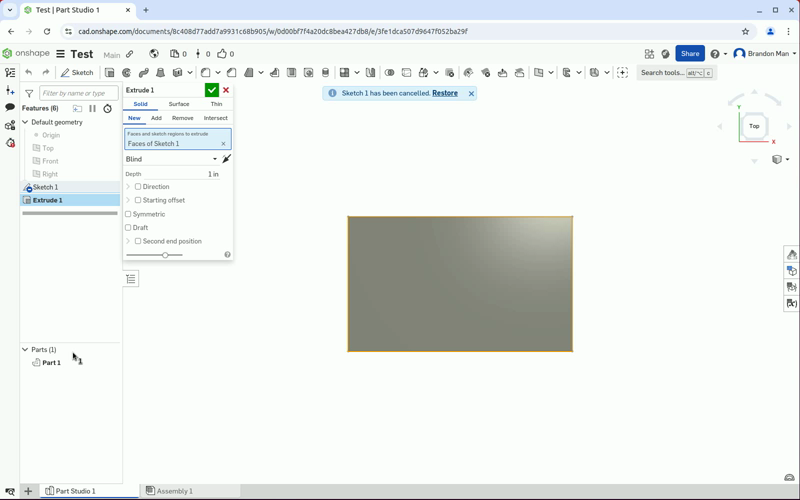
mouse_move(143, 106)
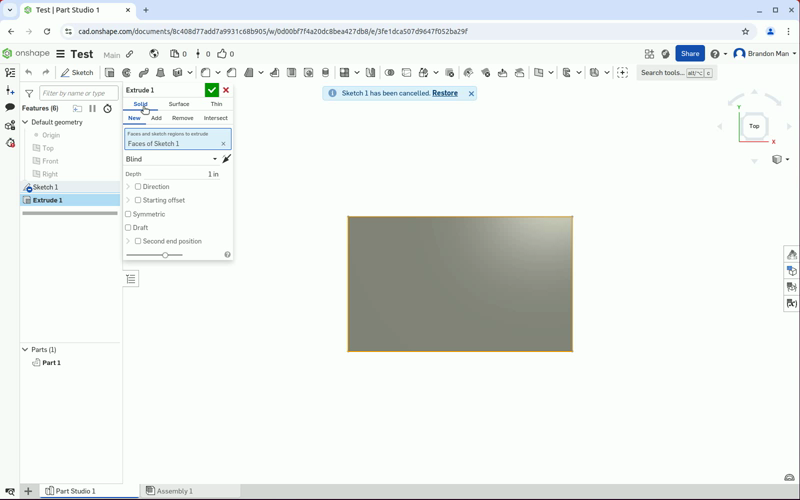
click(143, 106)
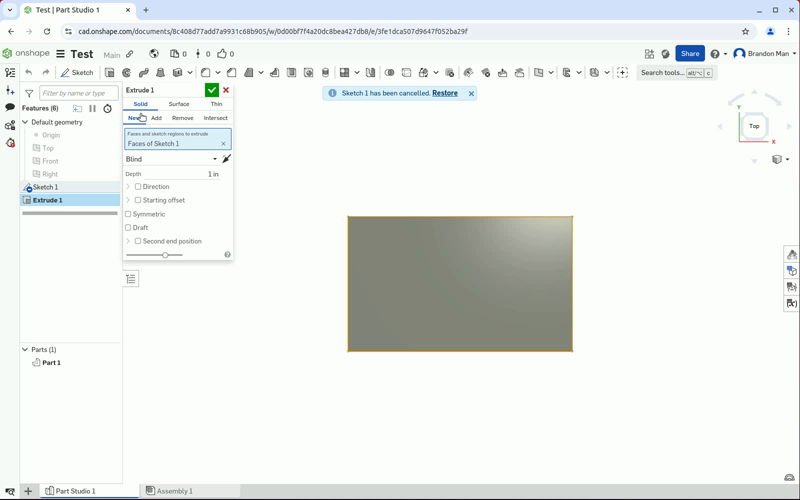
mouse_move(137, 120)
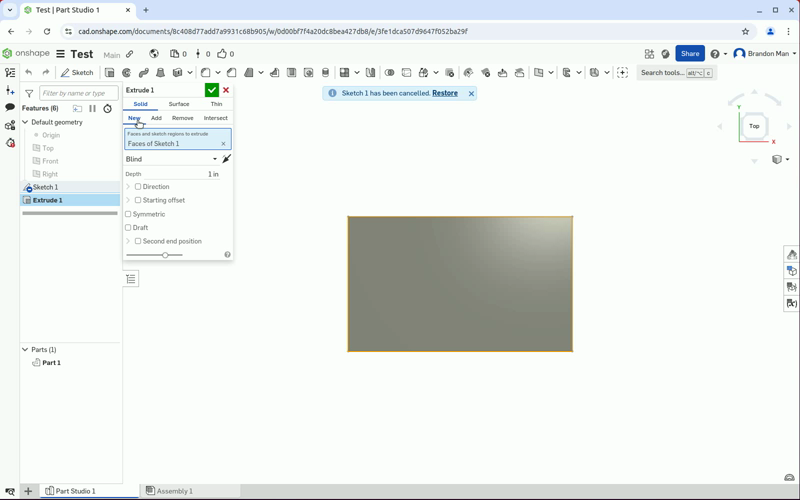
click(137, 120)
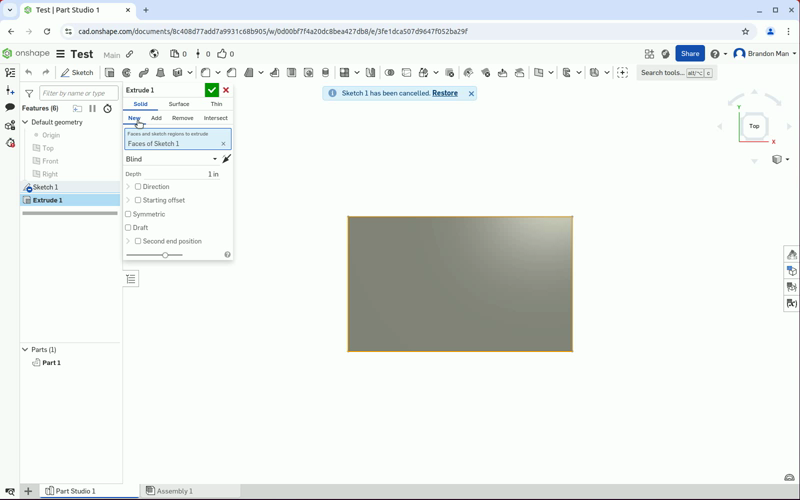
key(tab, 4)
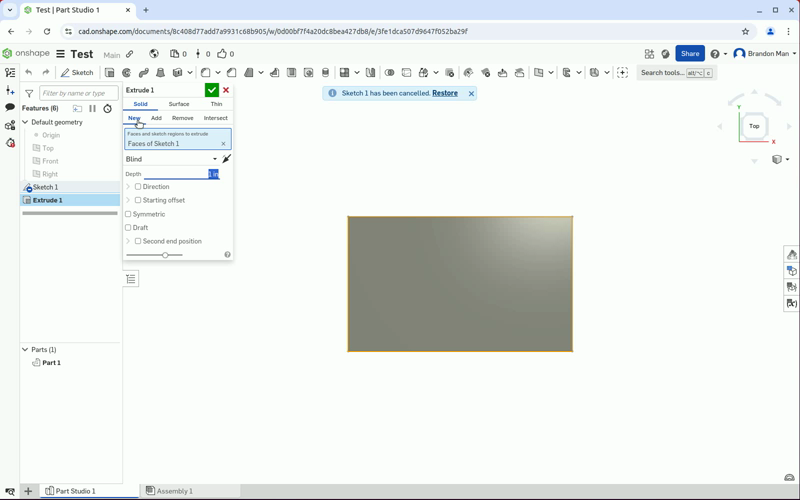
text(1.685)
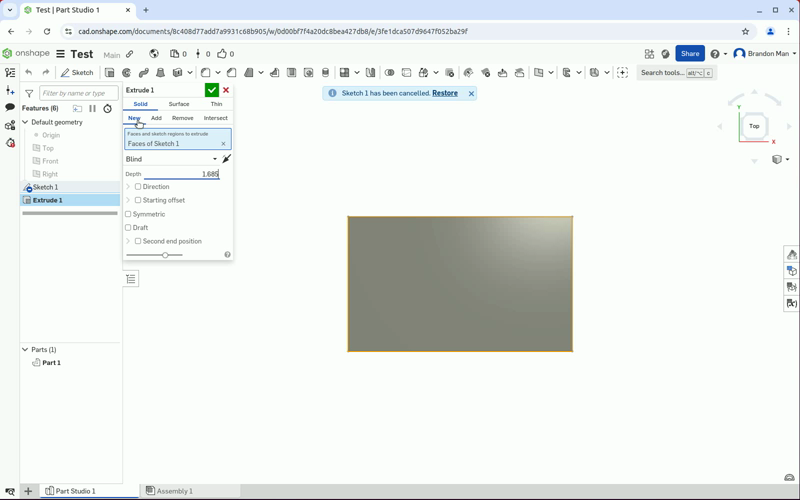
key(enter)
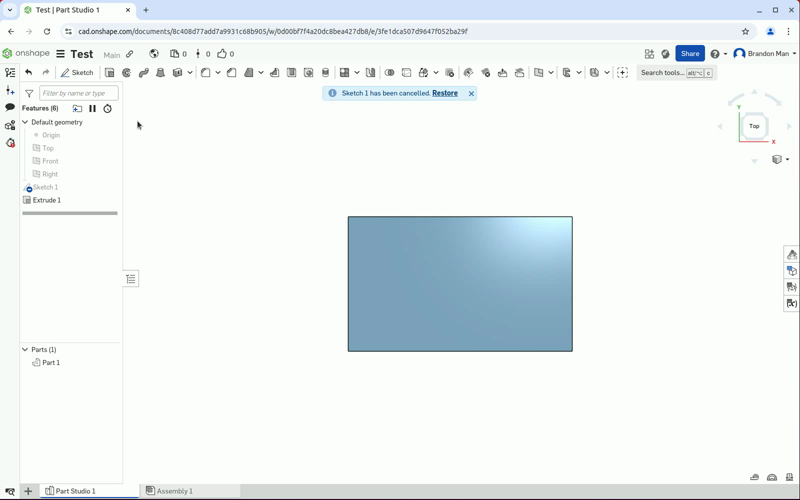
key(shift+h)
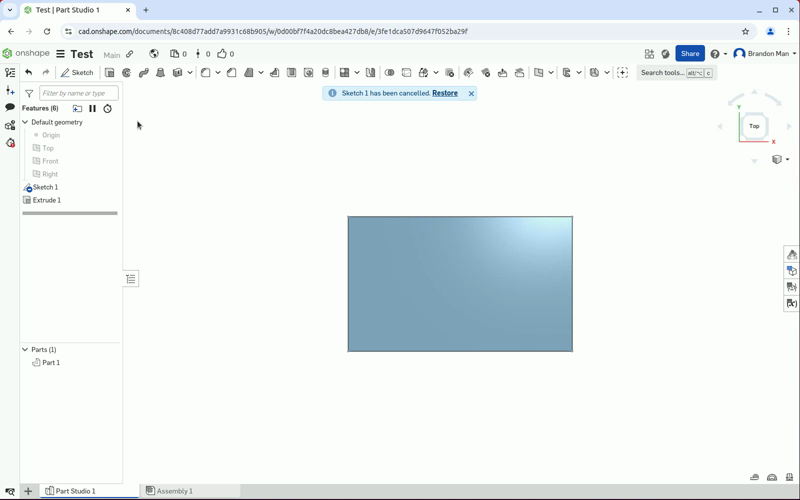
key(shift+h)
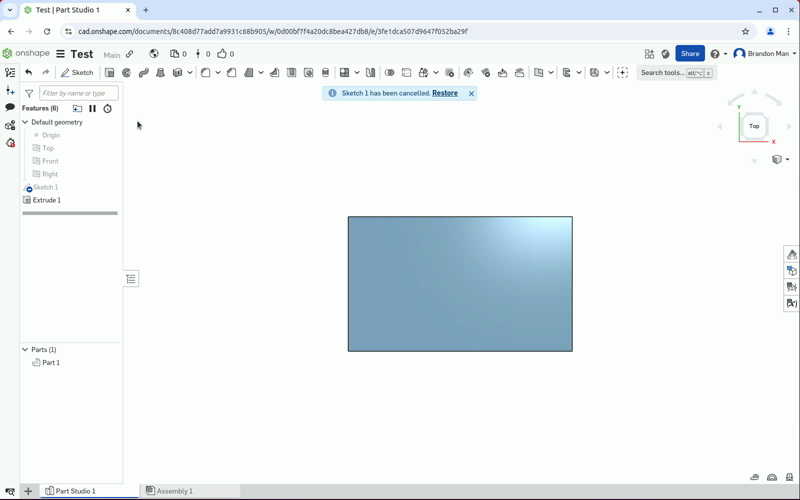
mouse_move(73, 189)
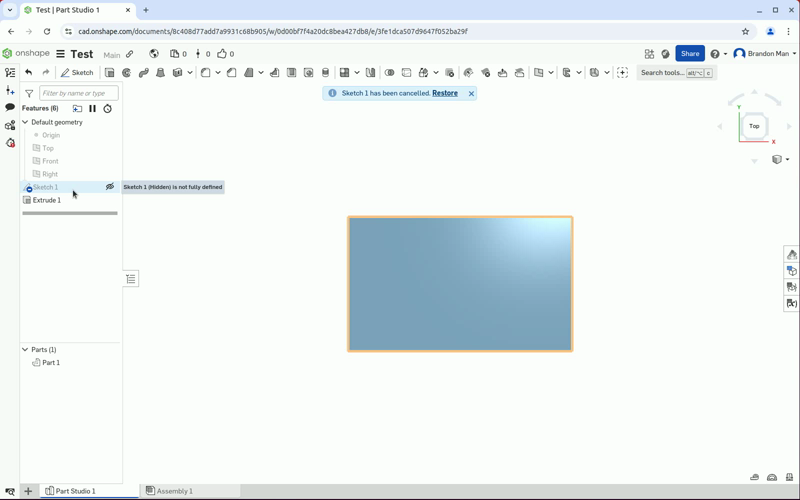
click(73, 189)
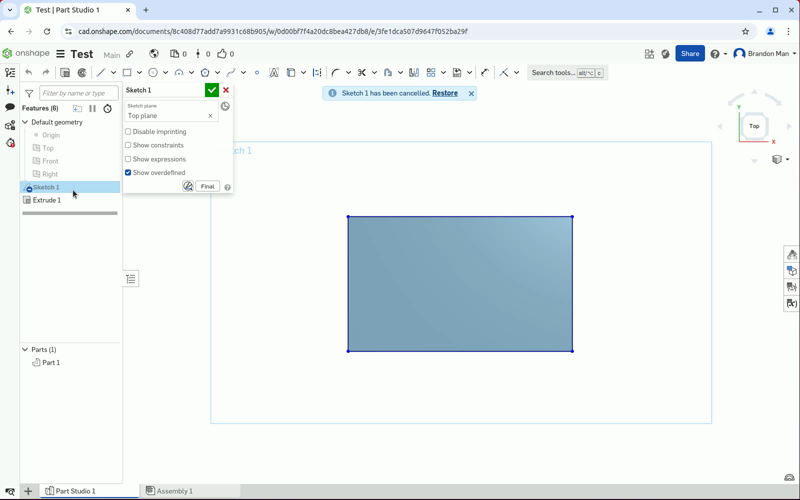
mouse_move(229, 92)
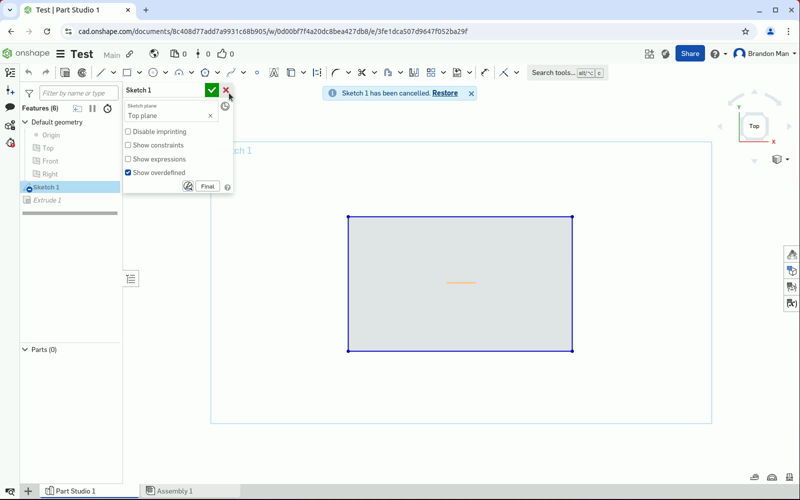
click(229, 92)
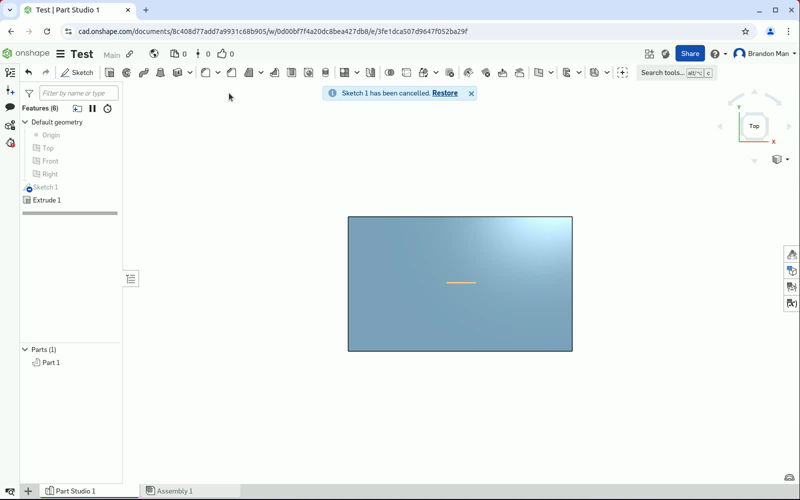
mouse_move(541, 75)
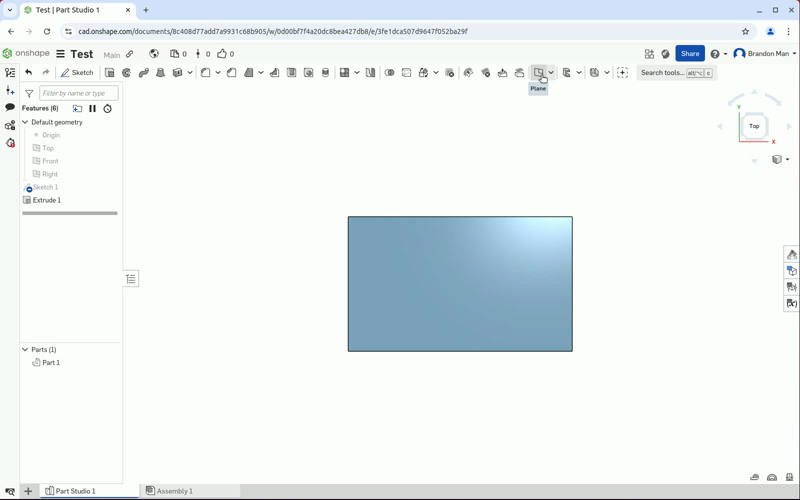
click(541, 75)
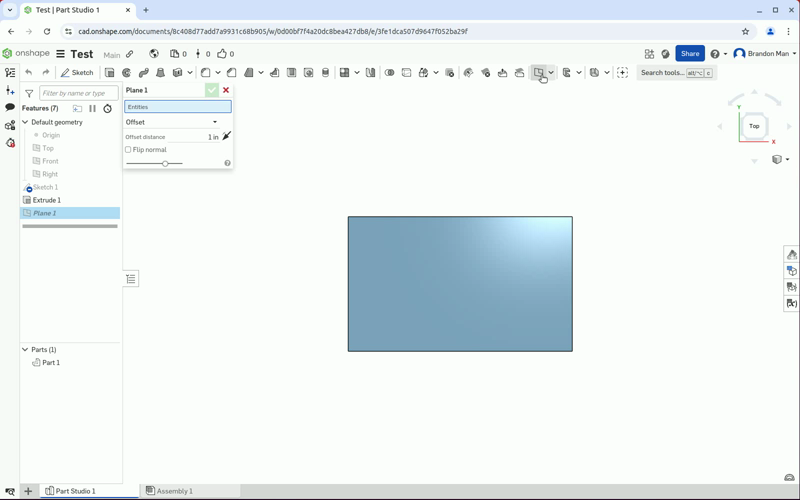
mouse_move(73, 150)
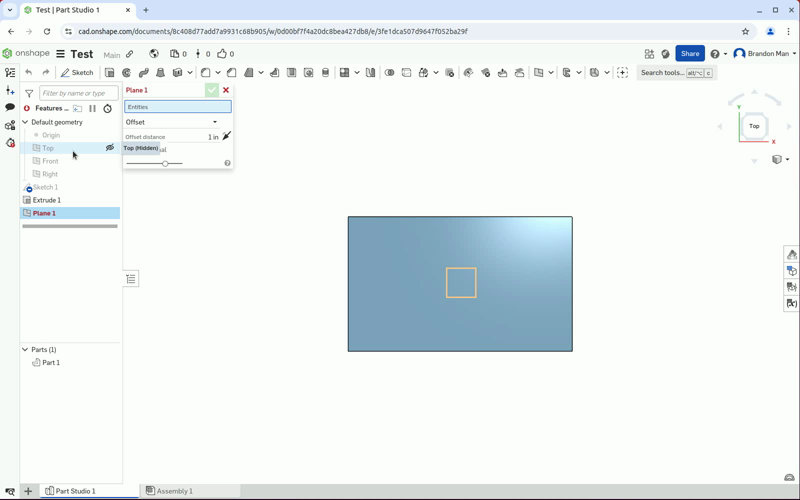
click(73, 150)
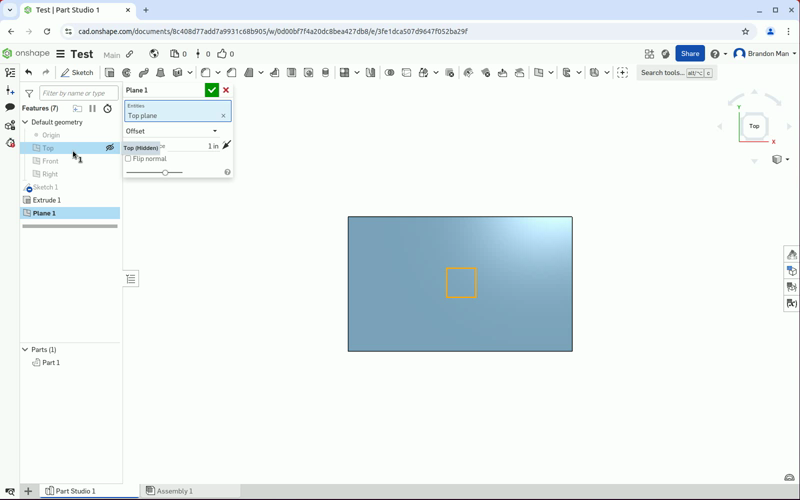
key(tab, 2)
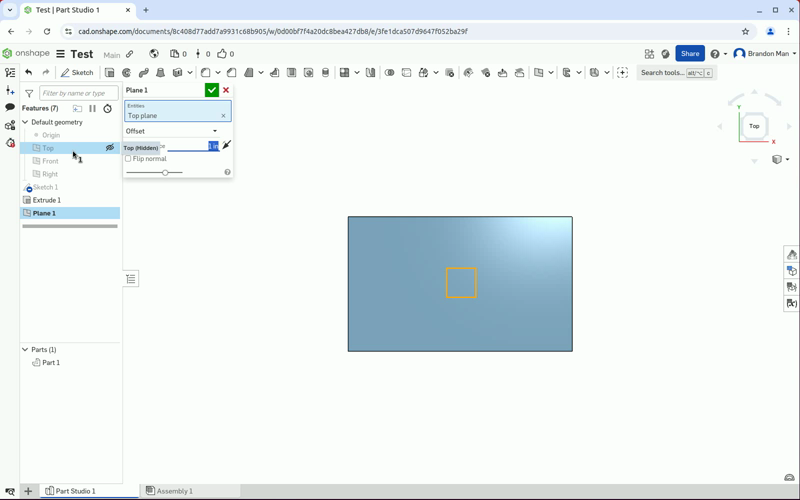
text(1.695)
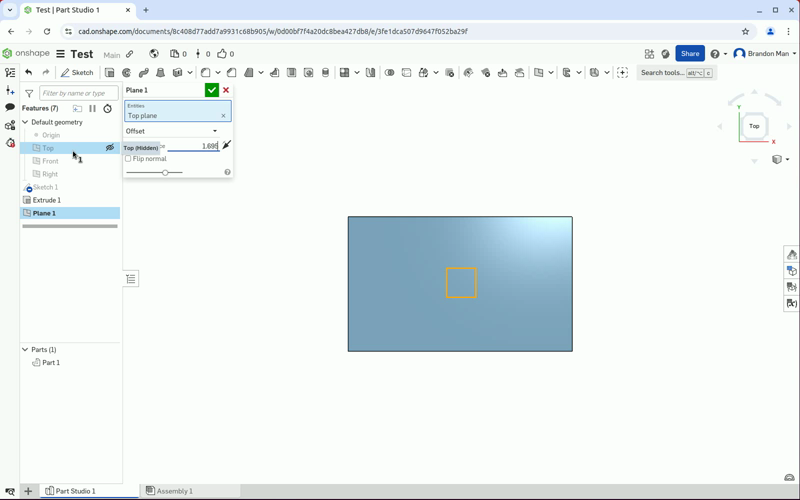
key(enter, 2)
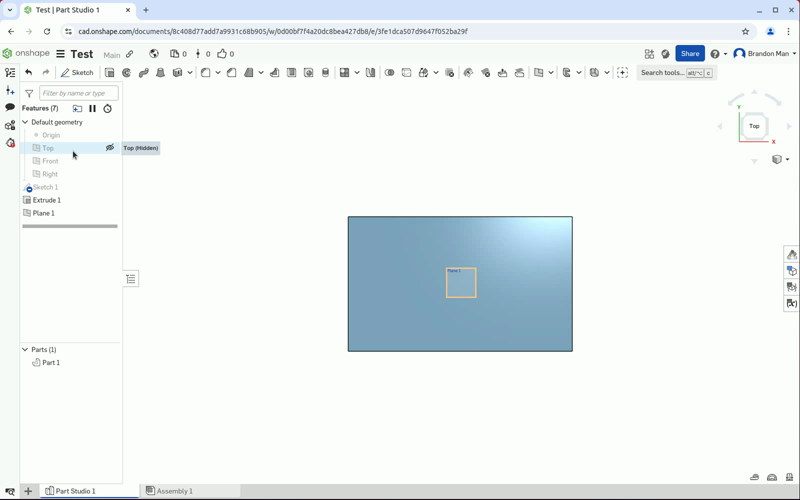
key(shift+s)
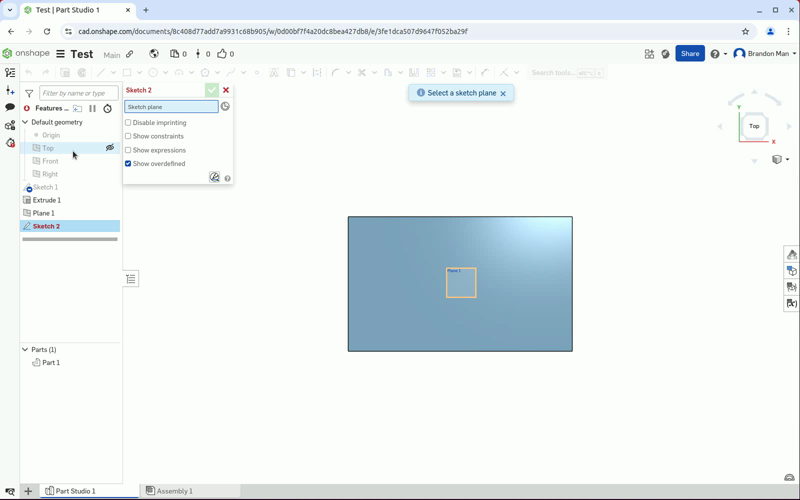
mouse_move(73, 215)
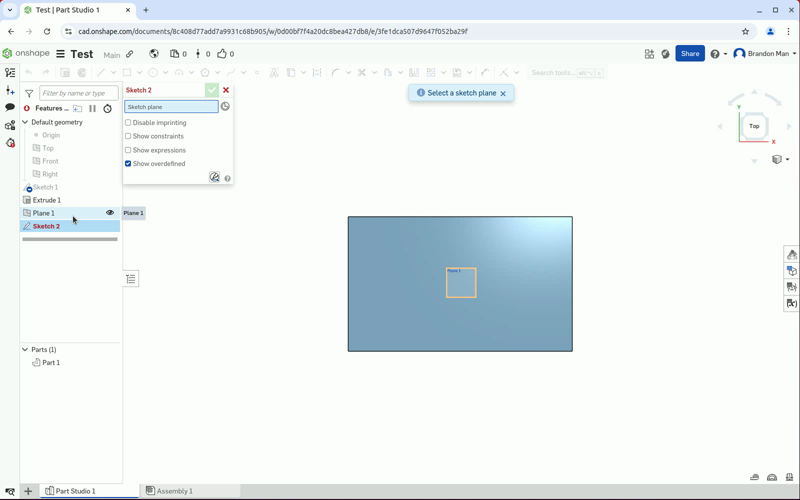
click(73, 215)
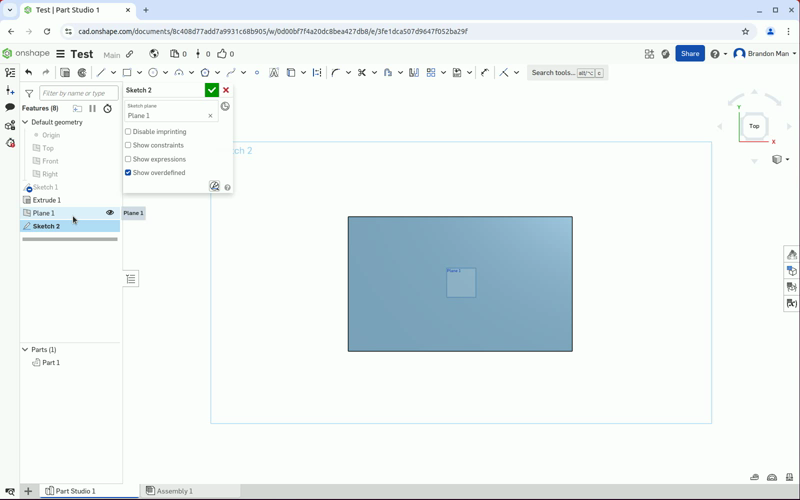
mouse_move(73, 352)
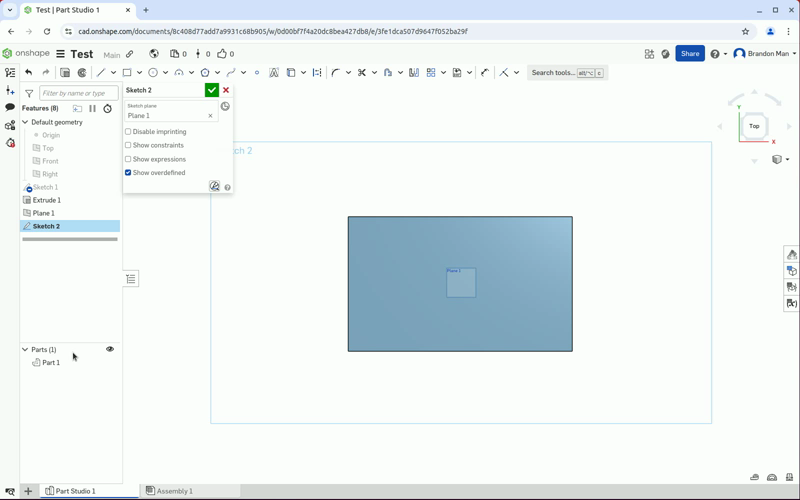
key(y)
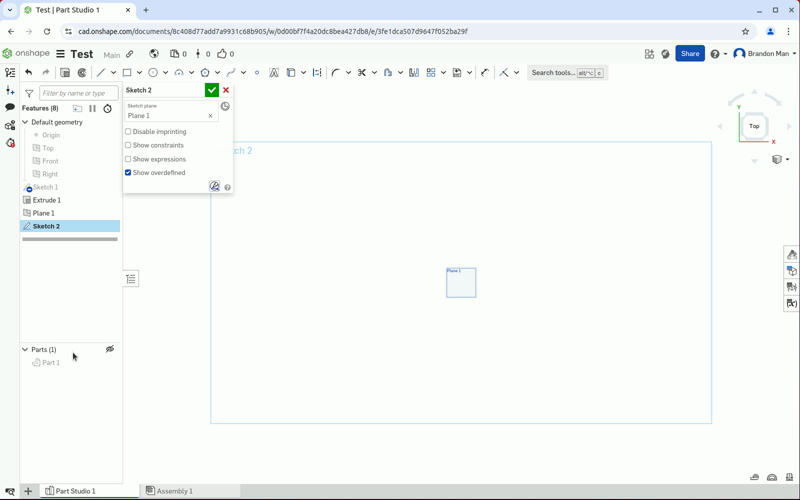
key(l)
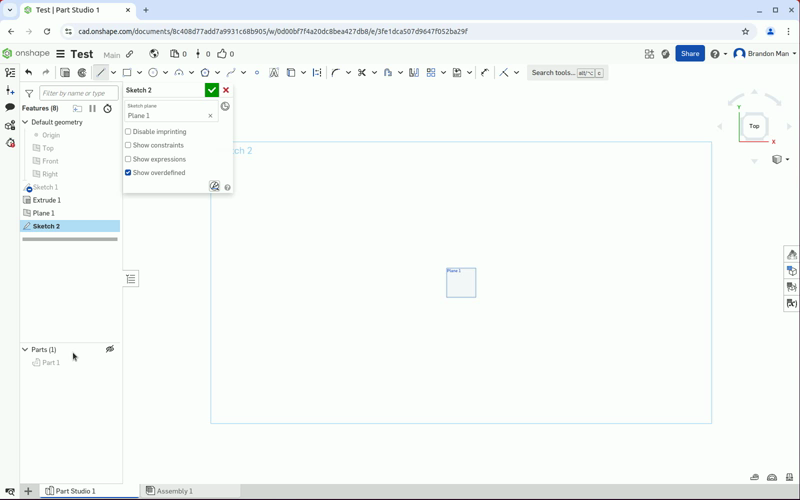
key_down(shift)
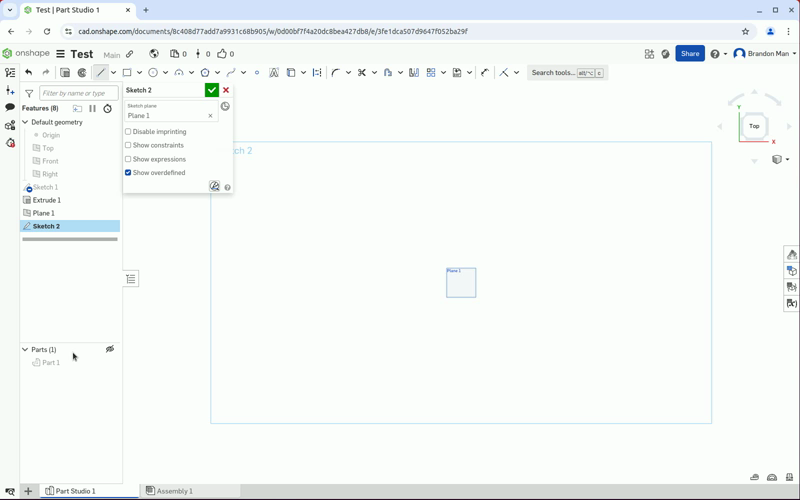
mouse_move(420, 351)
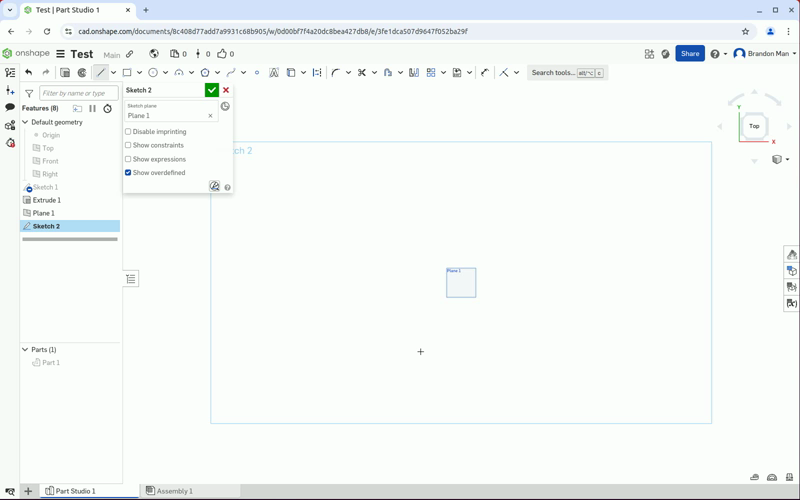
click(420, 351)
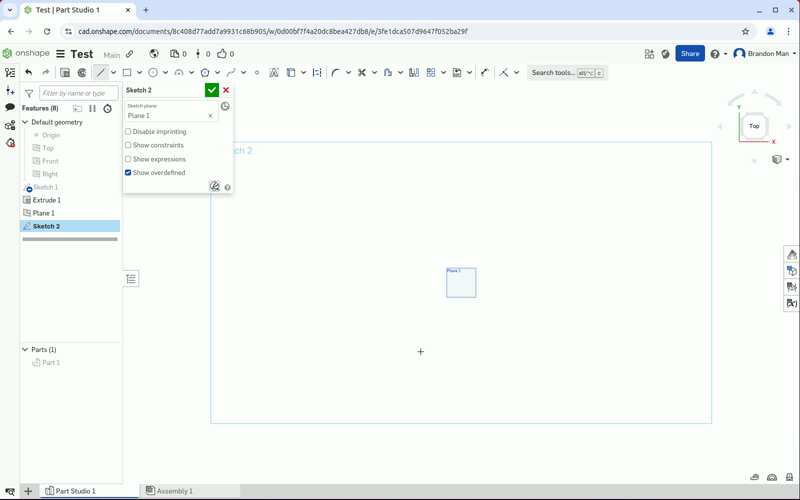
key_up(shift)
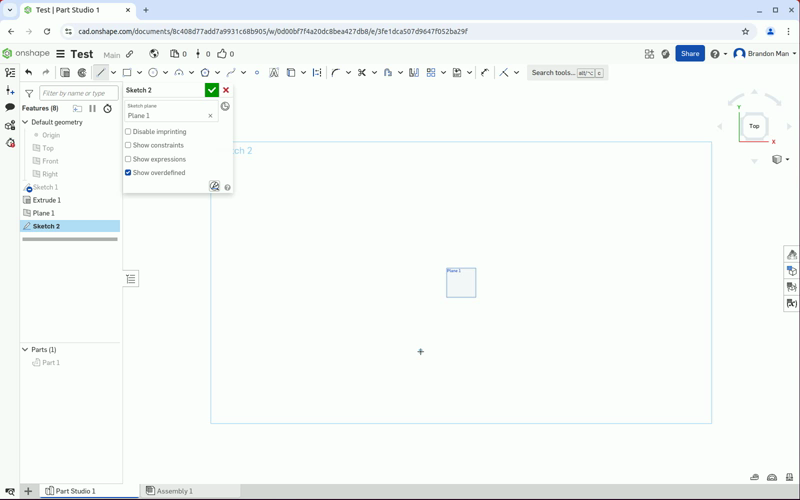
key_down(shift)
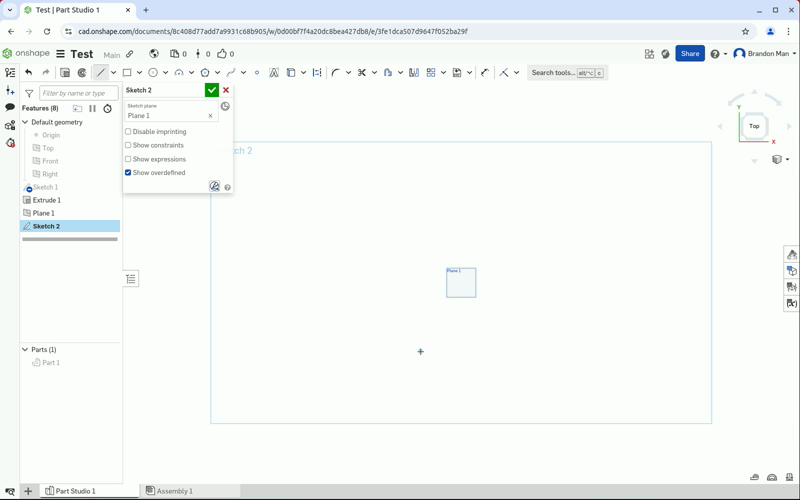
mouse_move(450, 351)
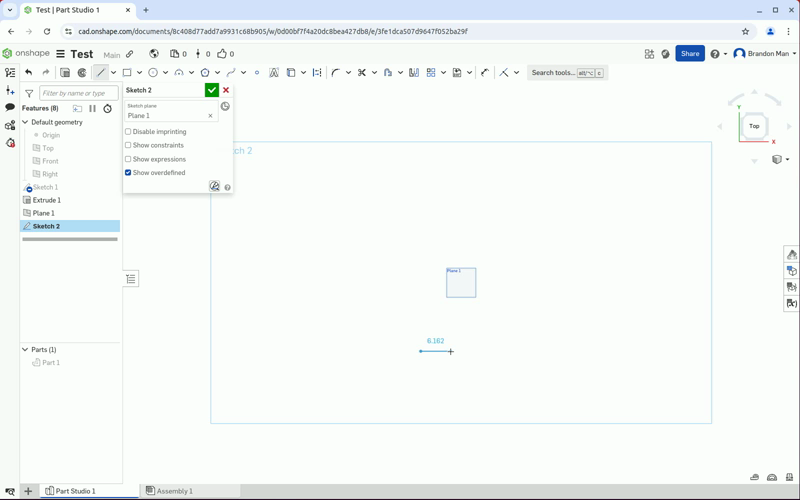
mouse_move(429, 351)
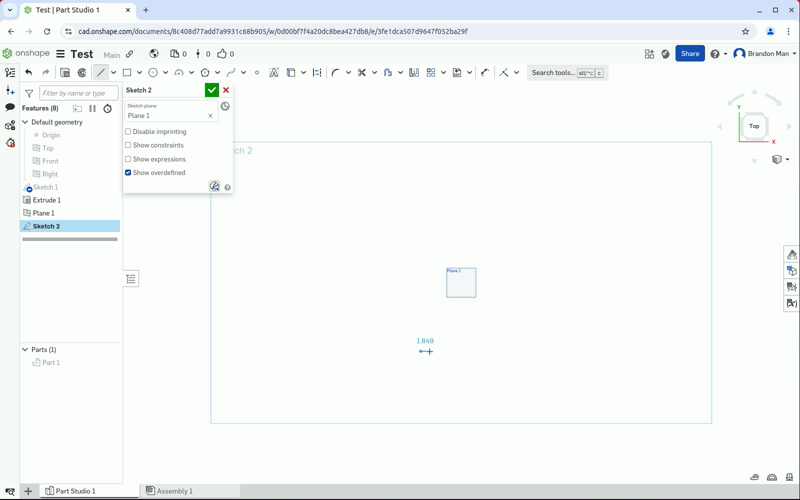
click(429, 351)
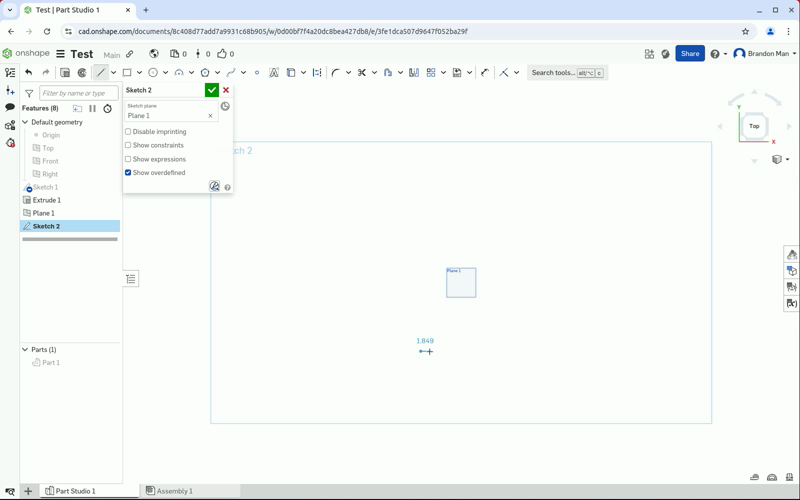
key_up(shift)
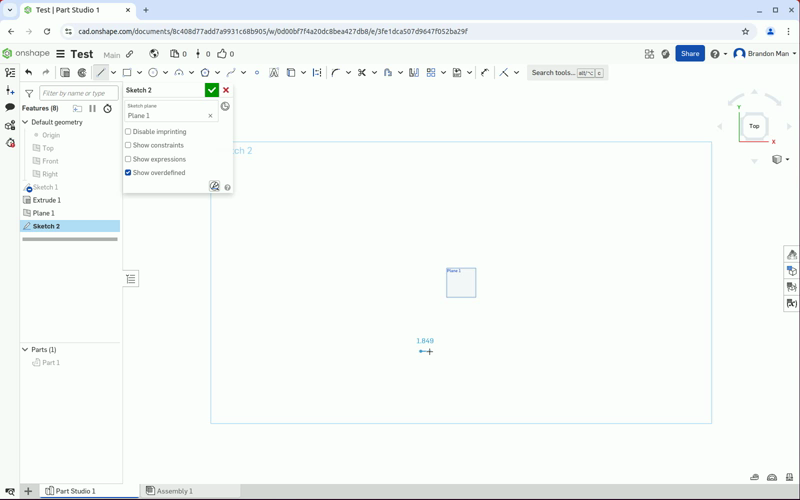
key_down(shift)
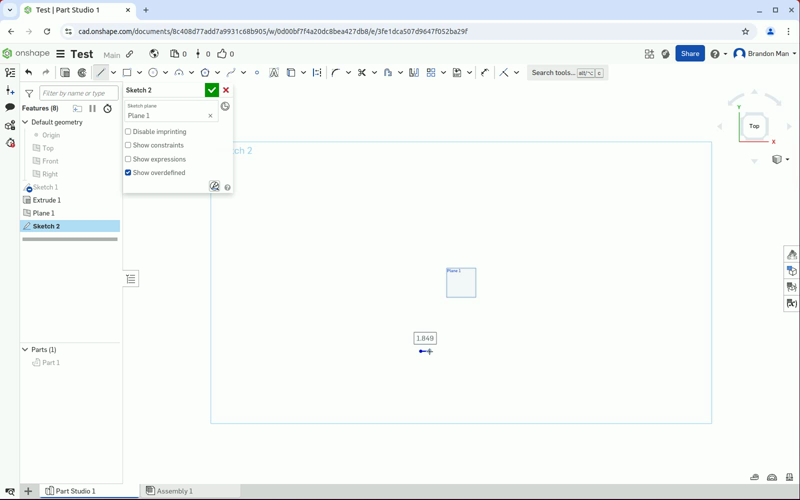
mouse_move(429, 215)
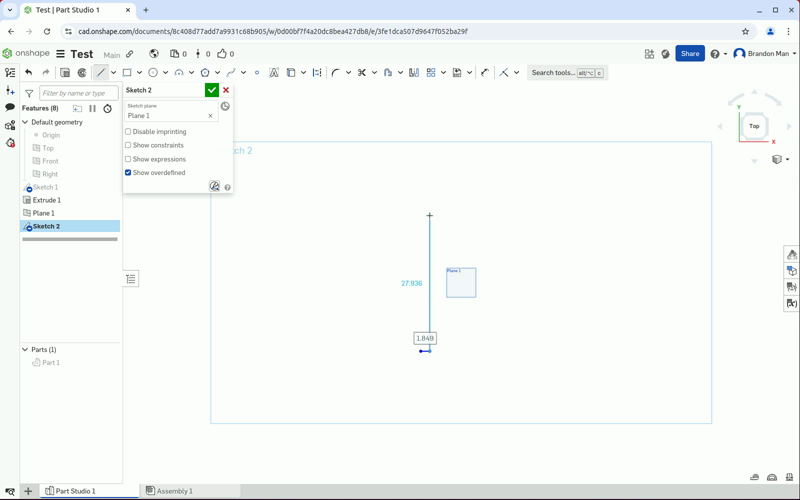
click(429, 215)
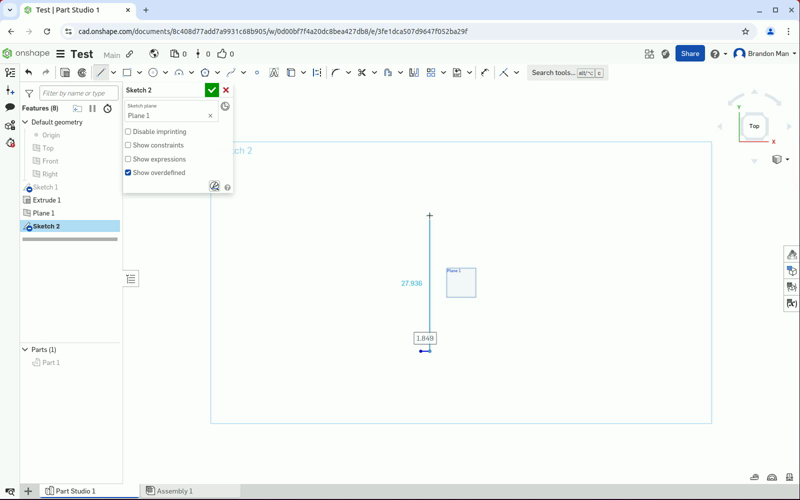
key_up(shift)
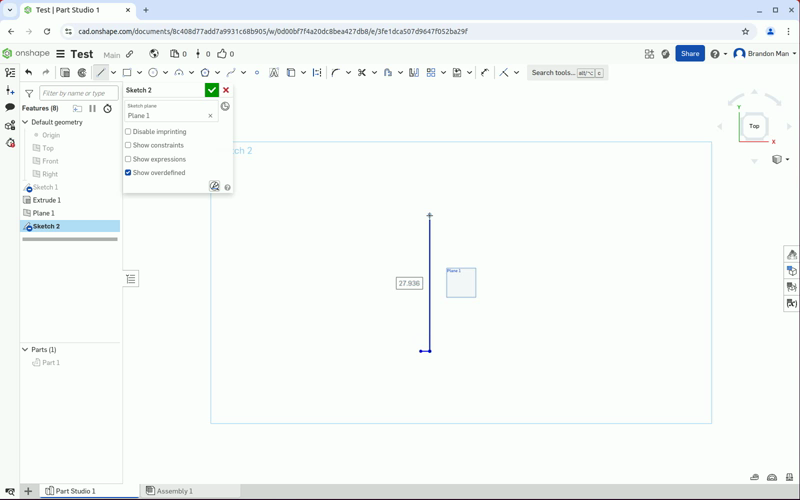
key_down(shift)
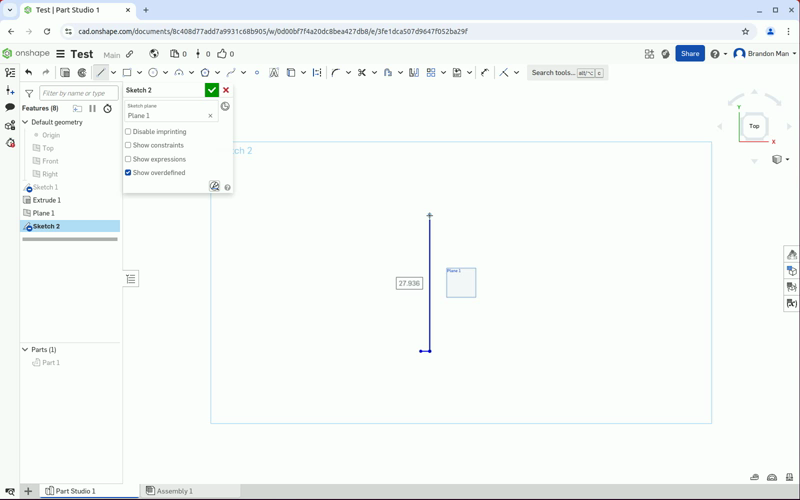
mouse_move(459, 215)
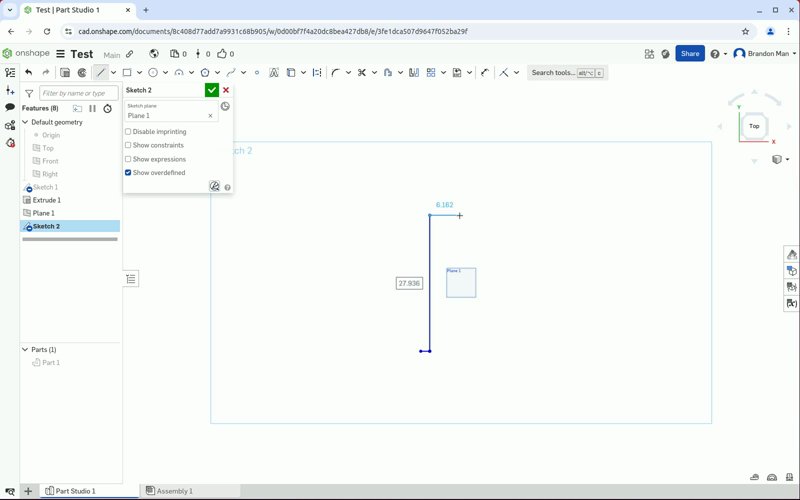
mouse_move(420, 215)
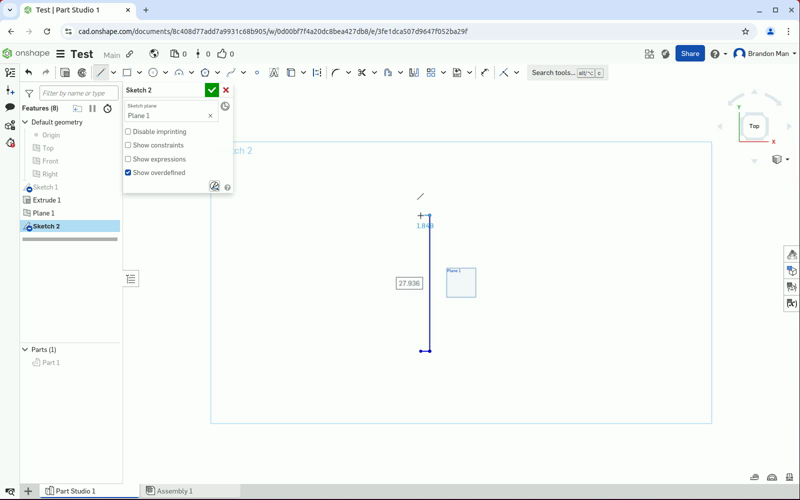
click(420, 215)
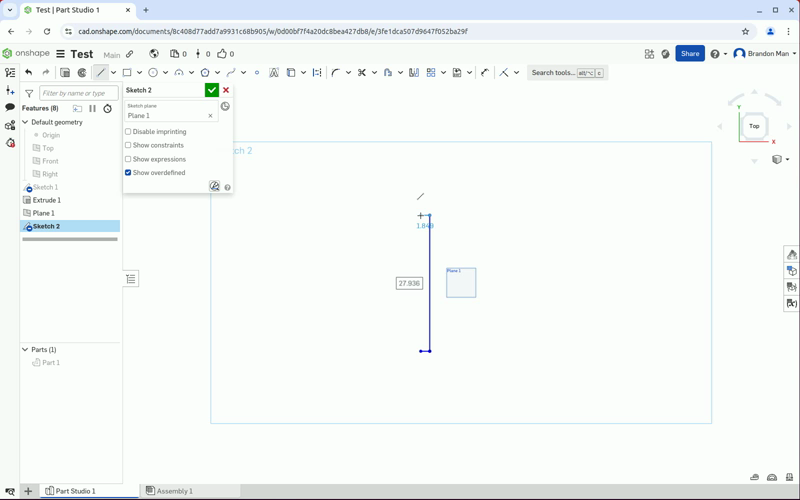
key_up(shift)
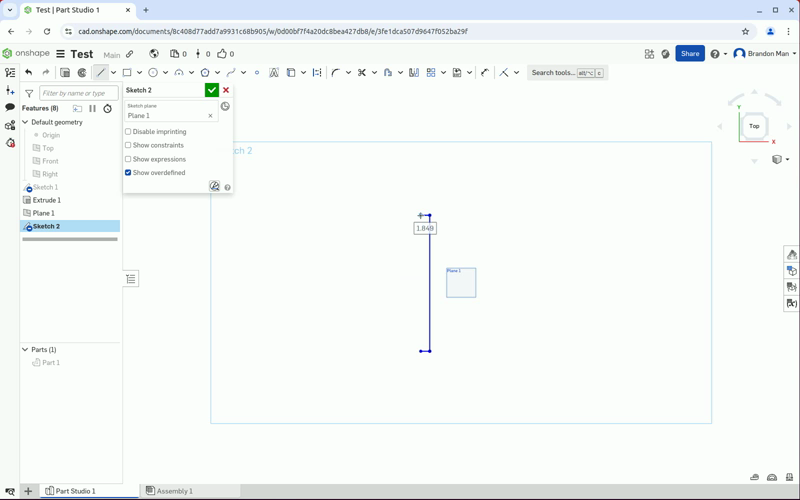
key_down(shift)
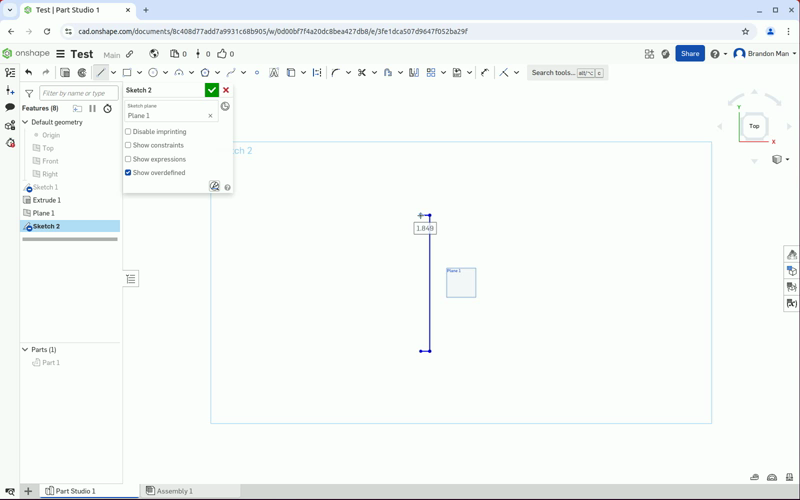
mouse_move(420, 351)
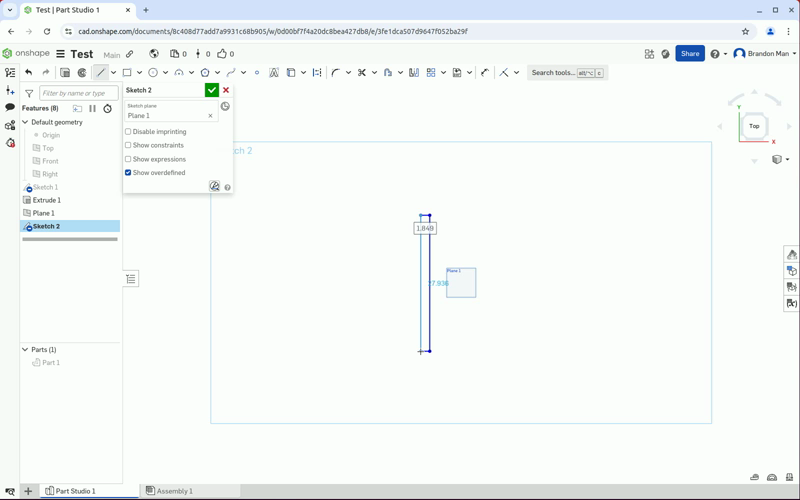
key_up(shift)
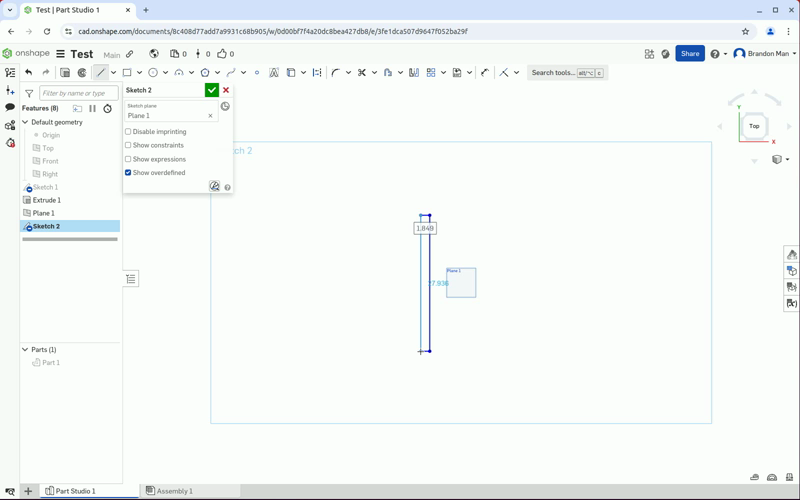
click(420, 351)
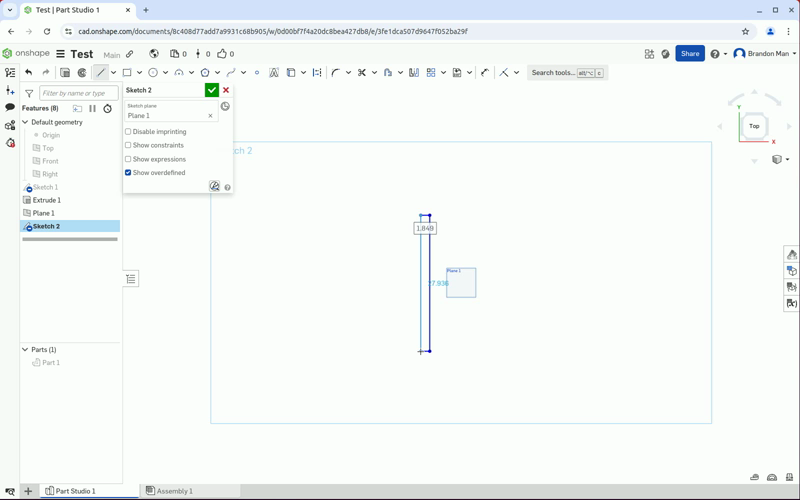
key(esc)
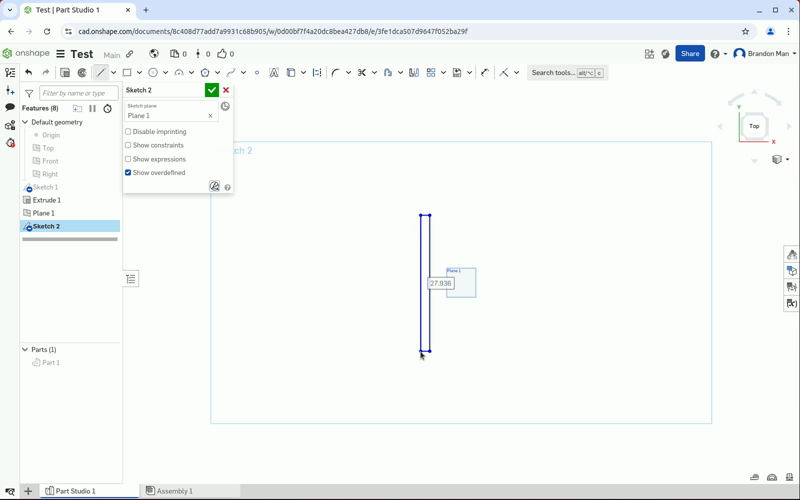
mouse_move(425, 227)
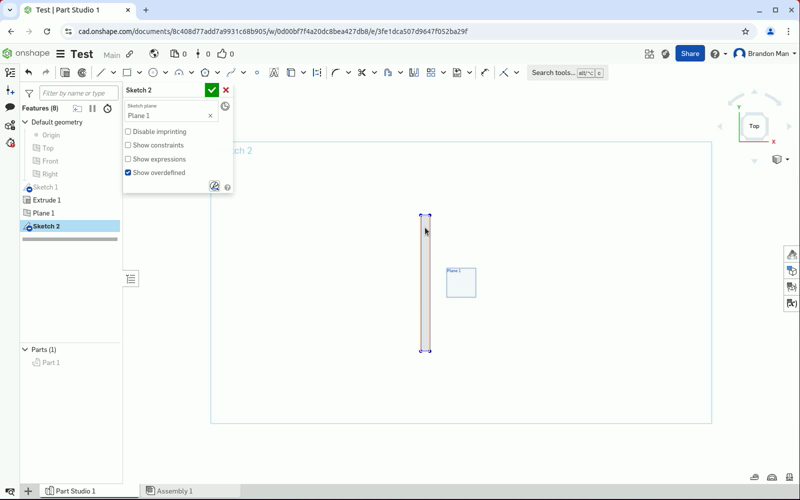
scroll(6)
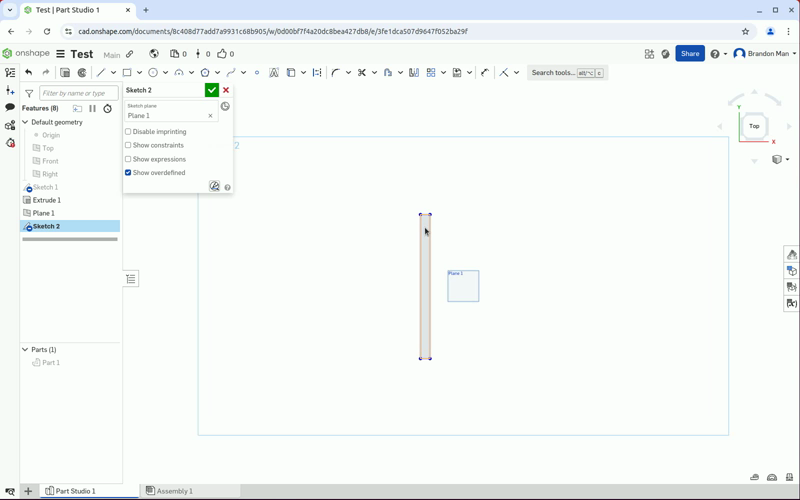
scroll(6)
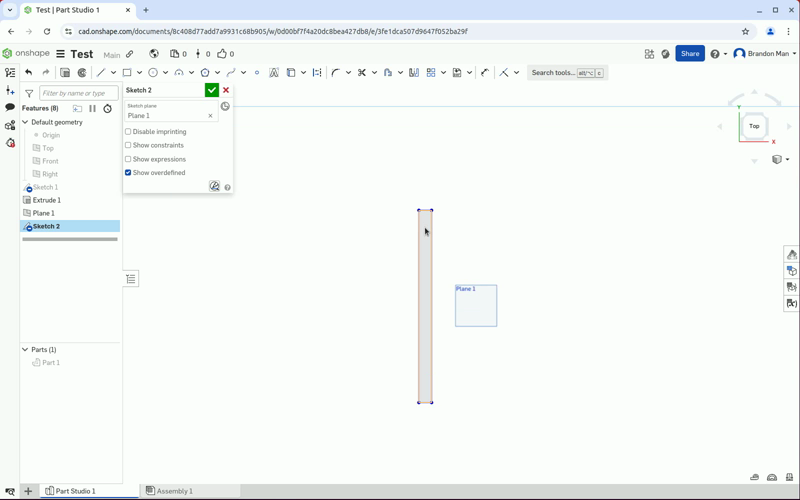
scroll(6)
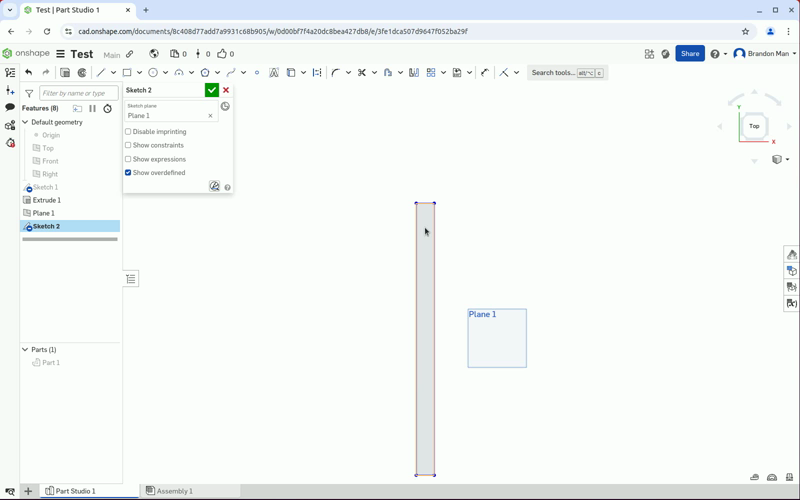
scroll(6)
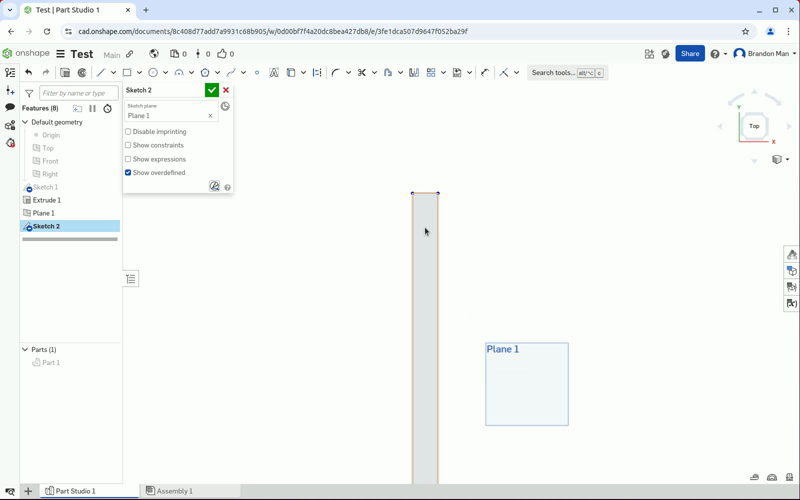
scroll(6)
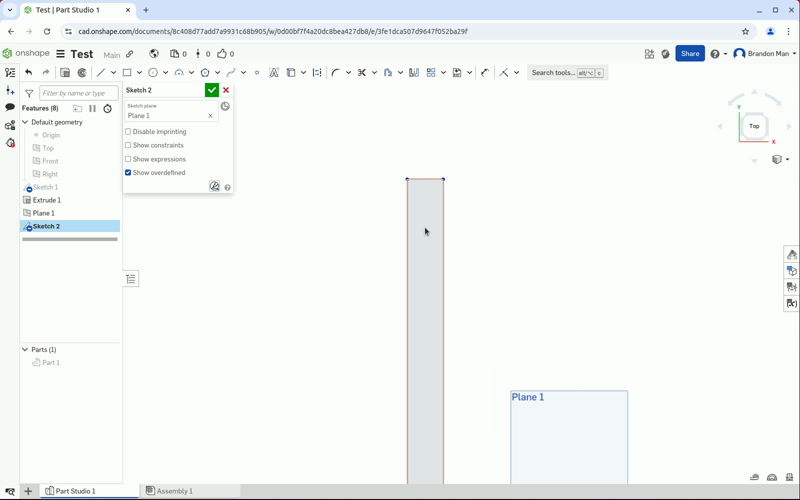
scroll(6)
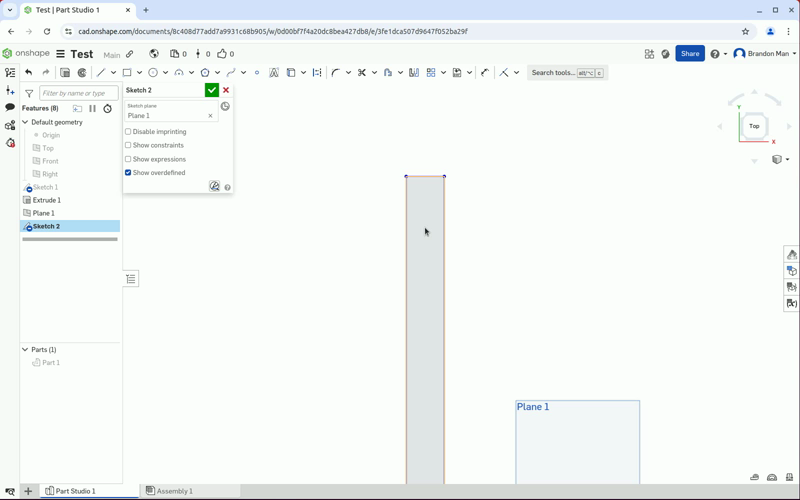
scroll(6)
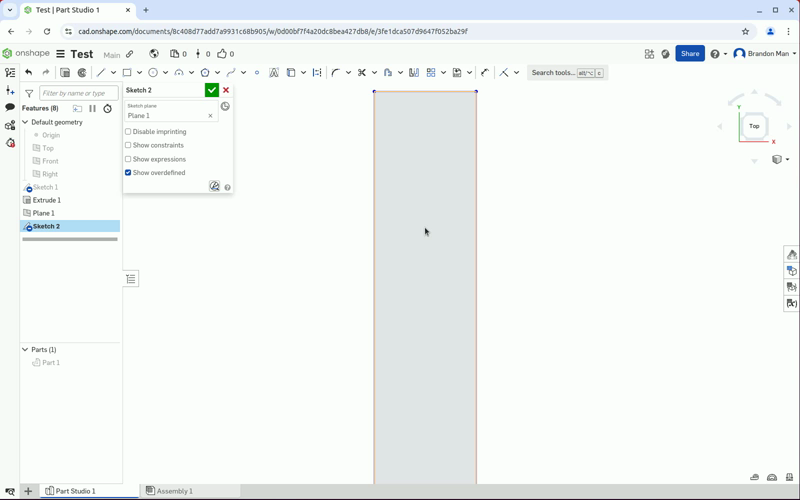
click(425, 227)
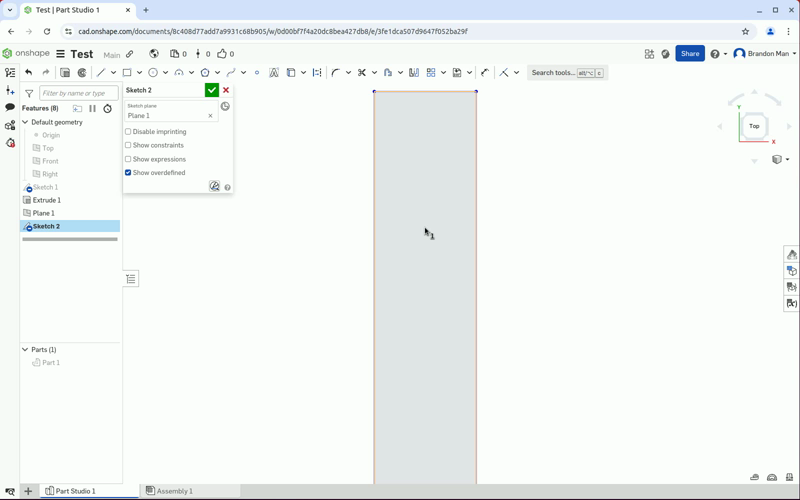
scroll(-6)
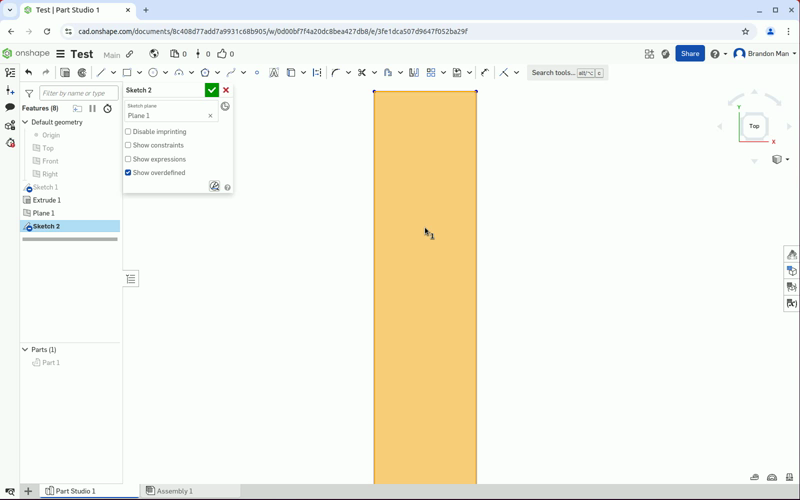
scroll(-6)
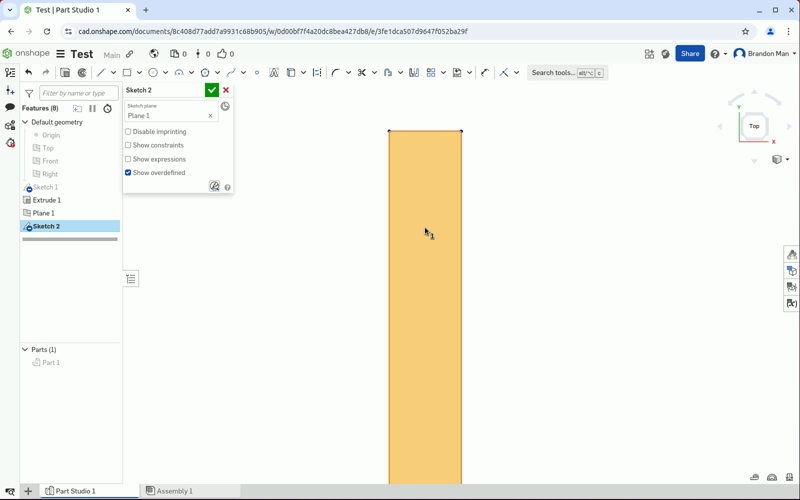
scroll(-6)
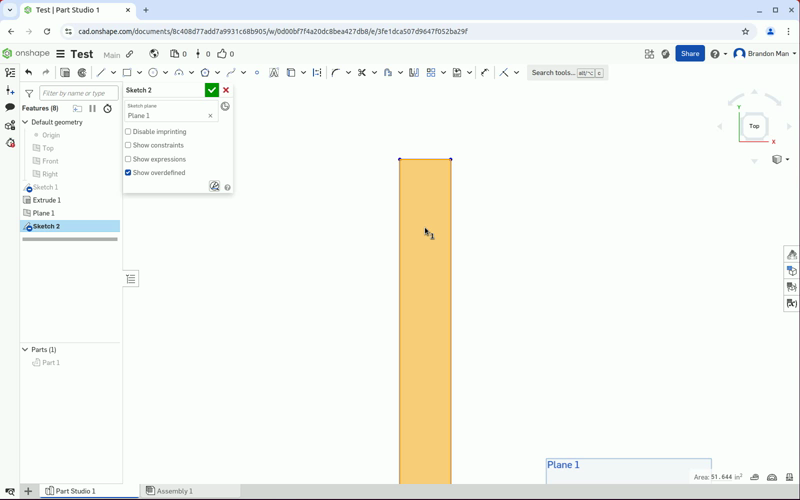
scroll(-6)
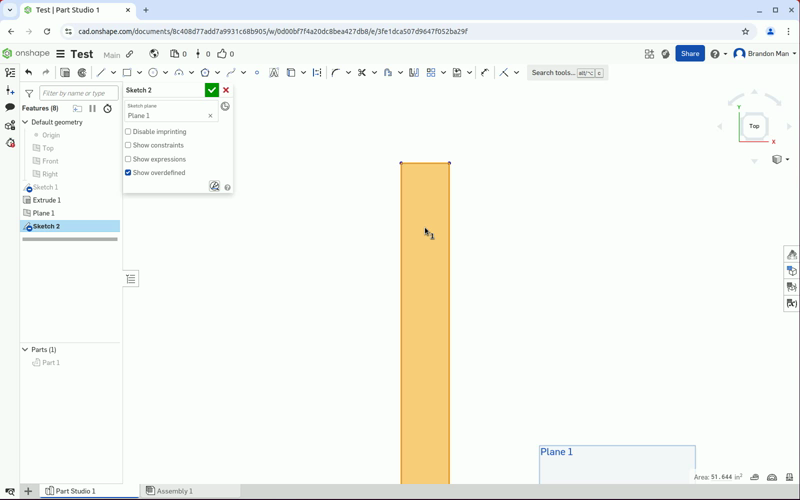
scroll(-6)
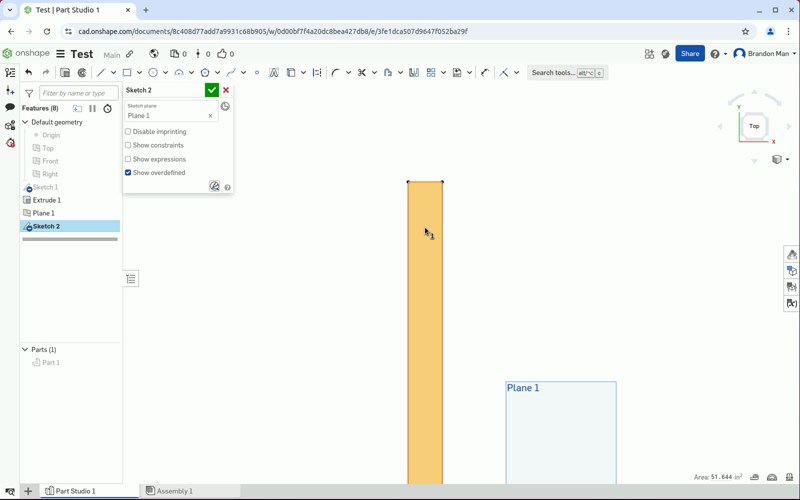
scroll(-6)
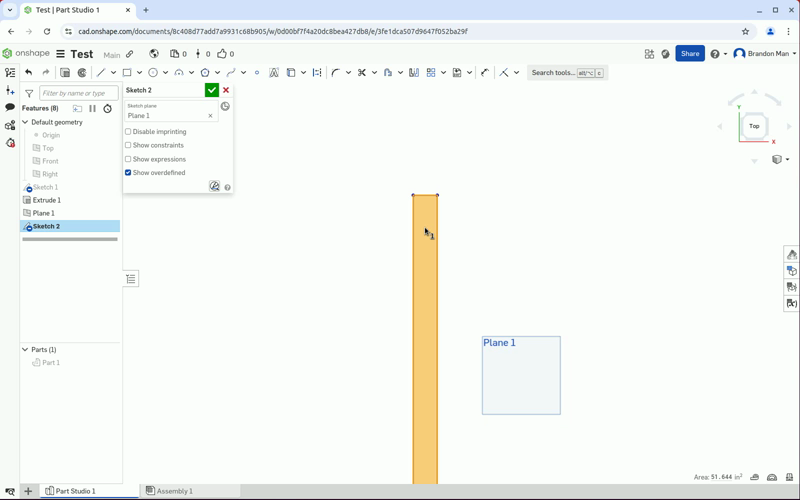
scroll(-6)
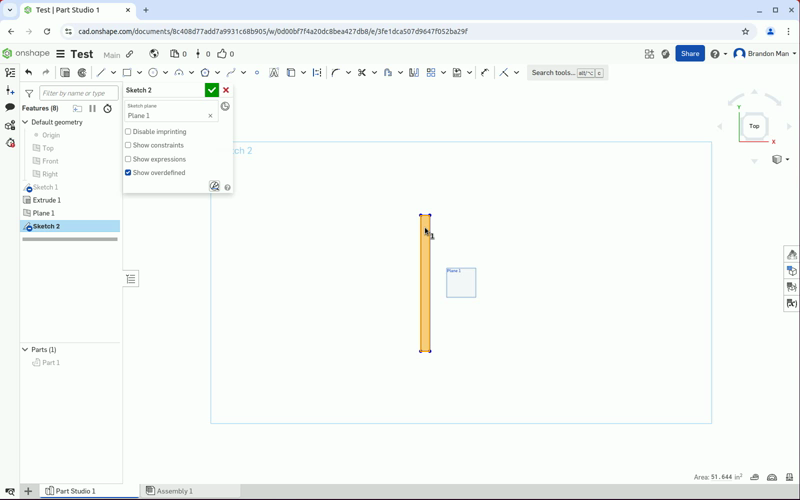
mouse_move(73, 352)
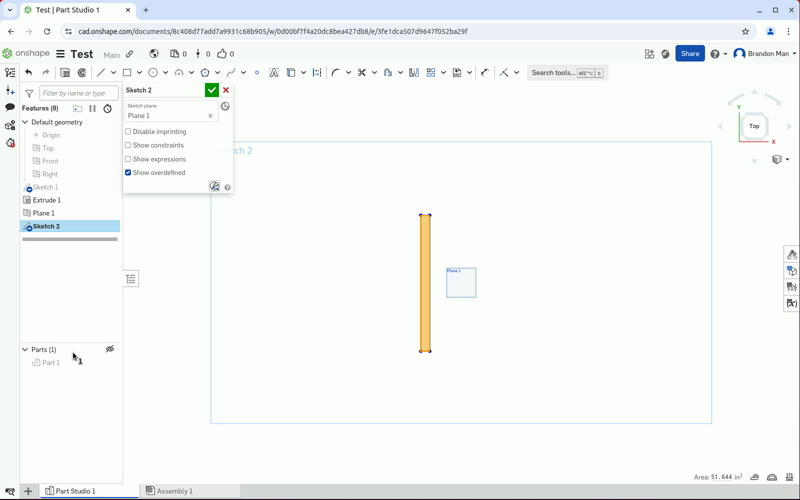
key(shift+y)
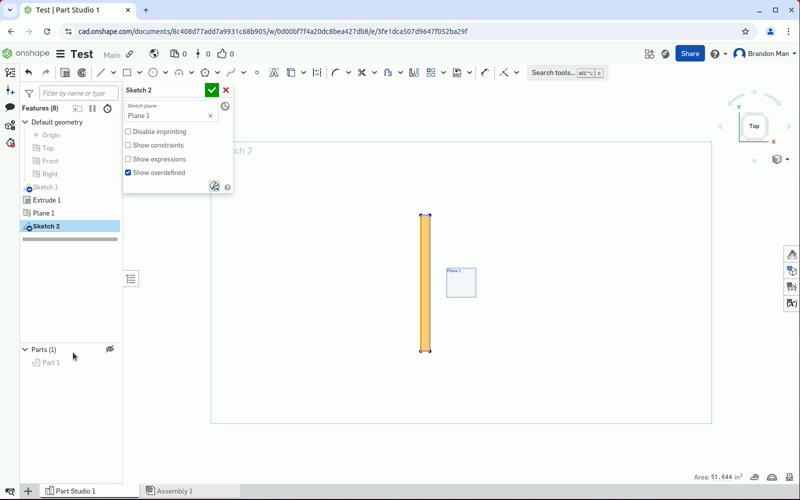
key(shift+e)
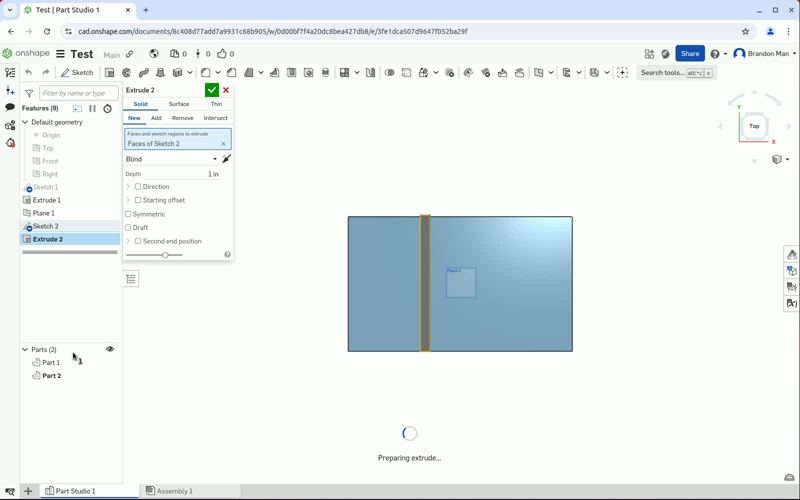
mouse_move(143, 106)
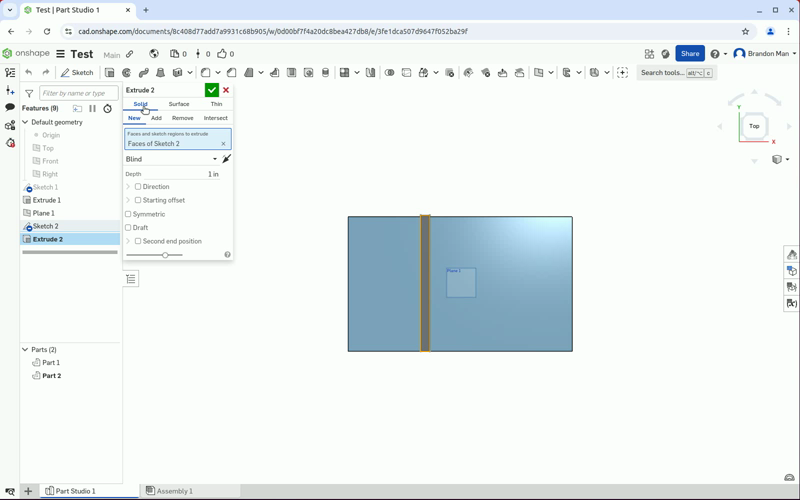
click(143, 106)
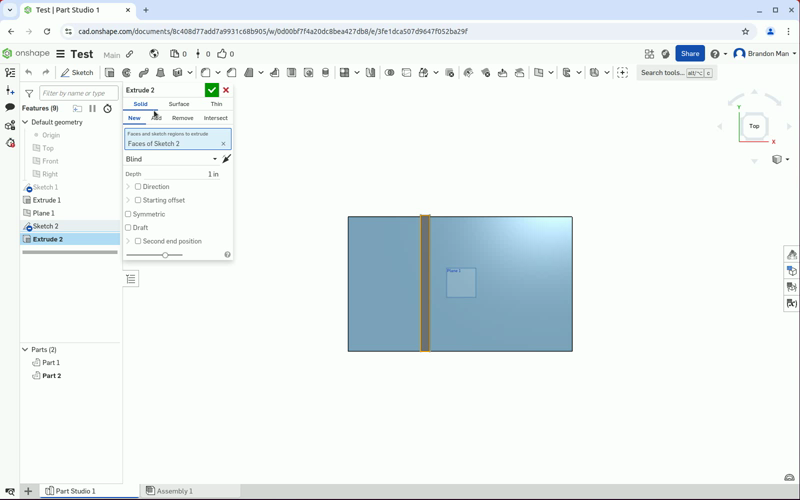
mouse_move(186, 120)
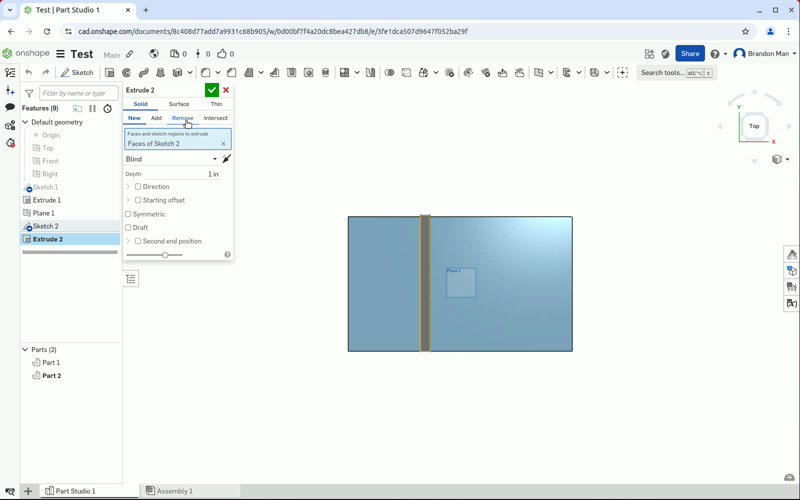
click(186, 120)
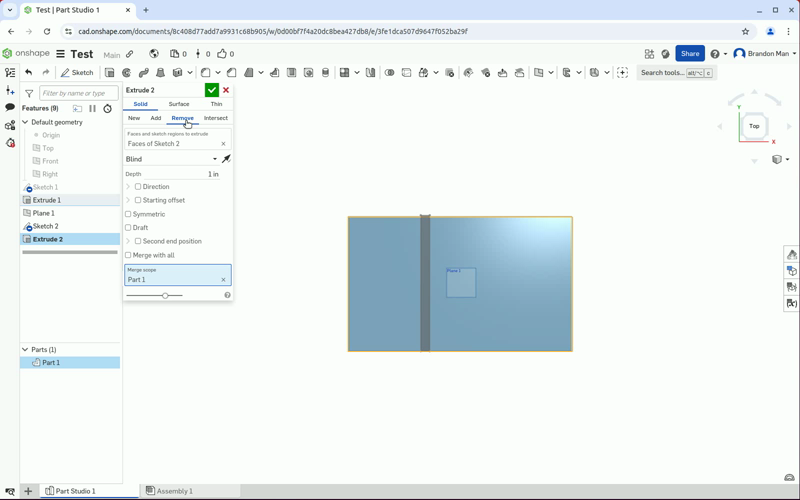
key(tab, 4)
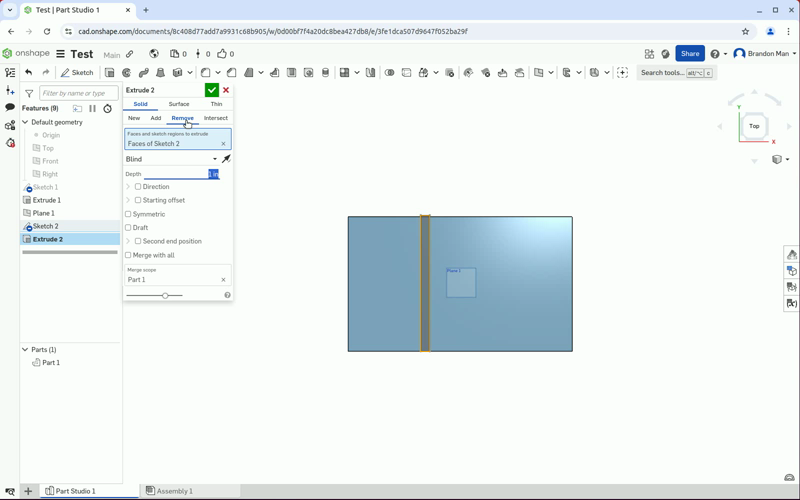
text(0.963)
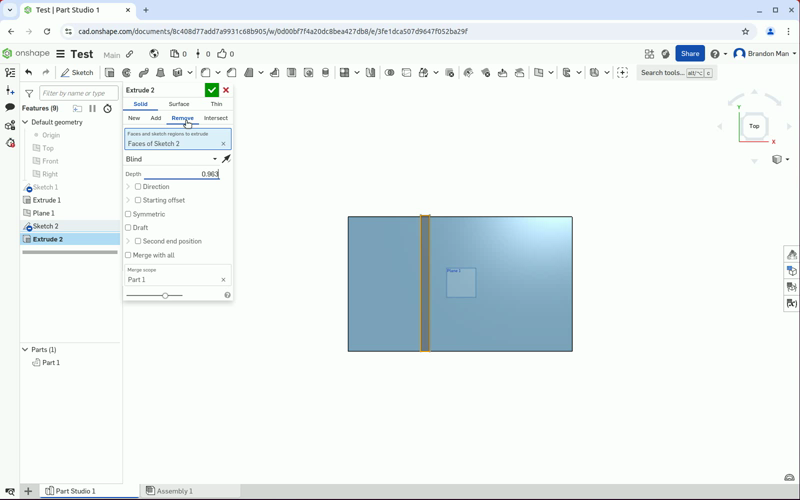
key(tab, 6)
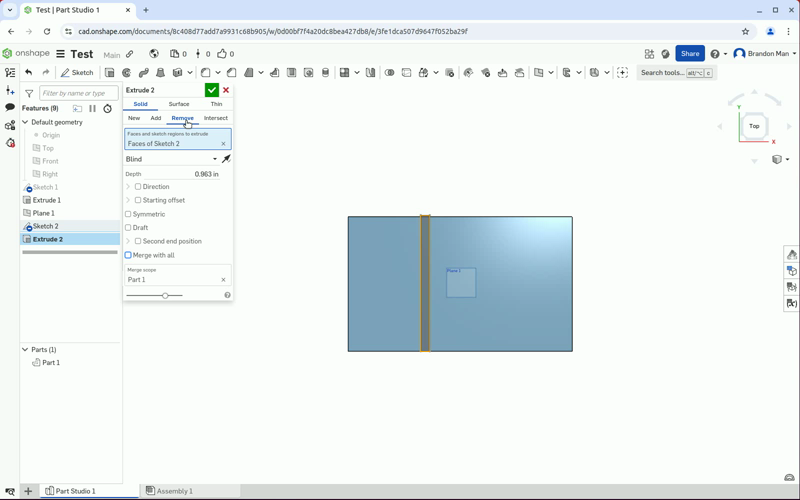
key(space)
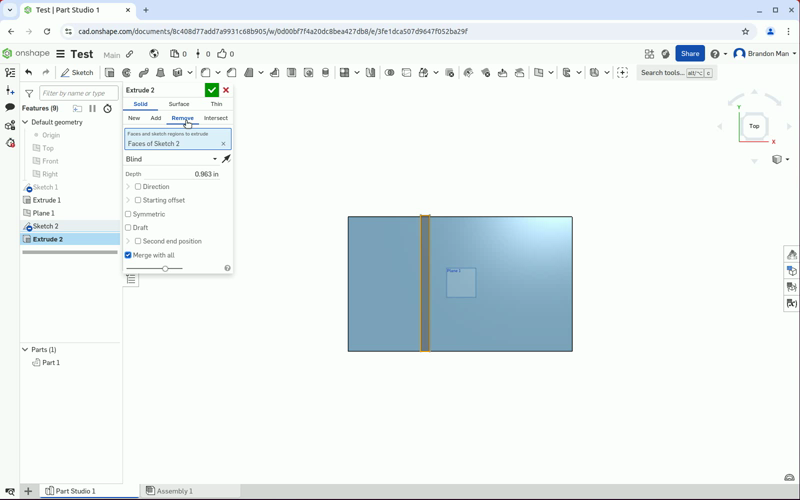
key(enter)
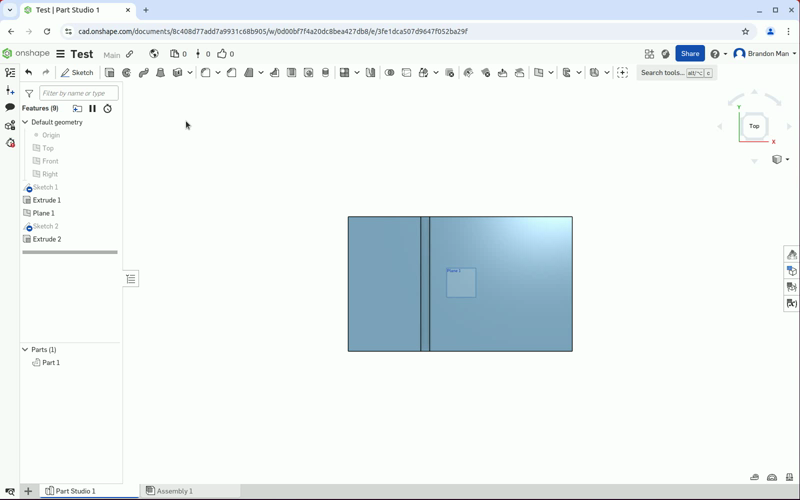
key(shift+h)
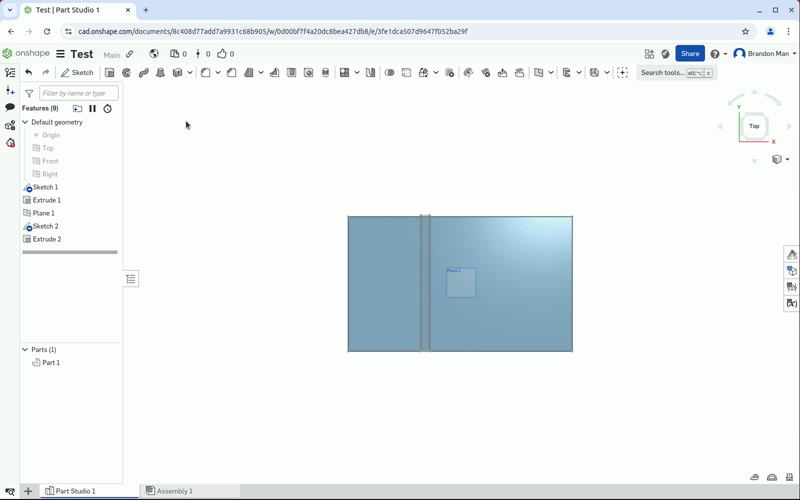
key(shift+h)
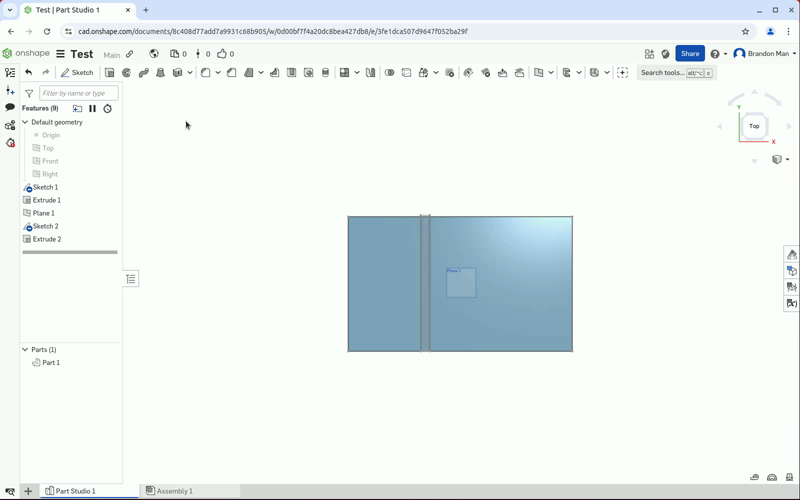
key(shift+7)
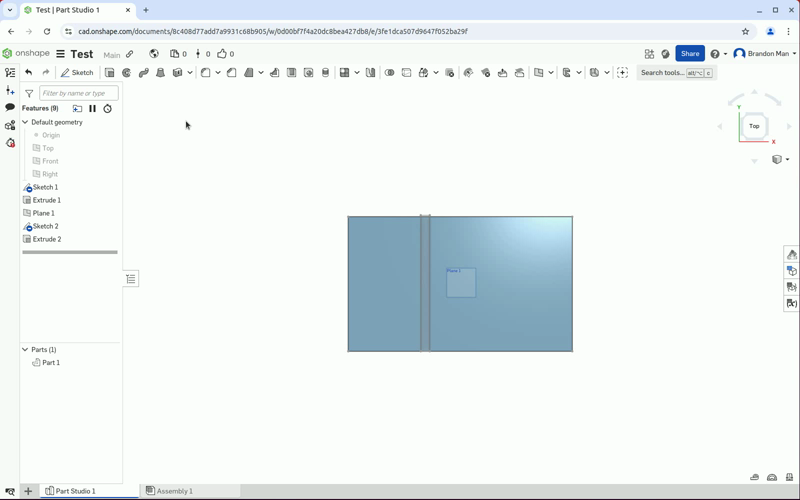
key(up, 3)
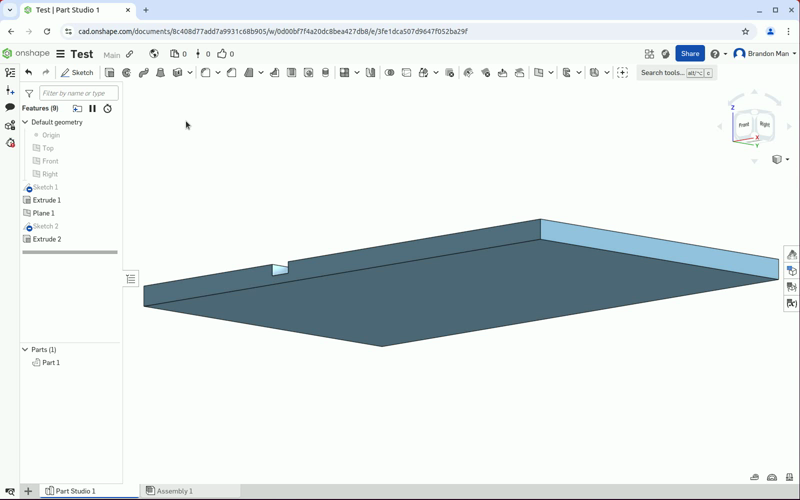
key(left, 3)
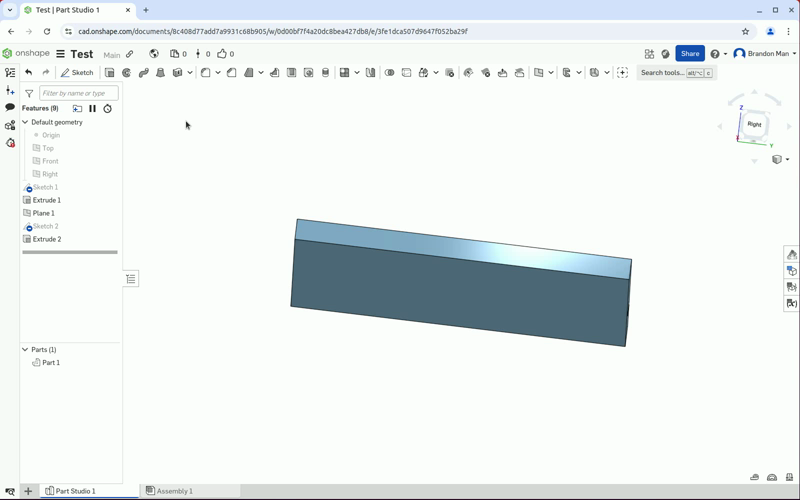
key(right, 3)
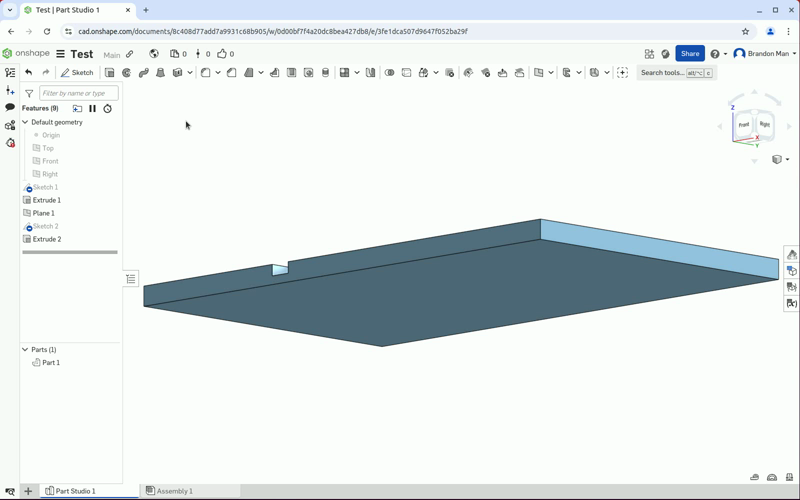
key(down, 3)
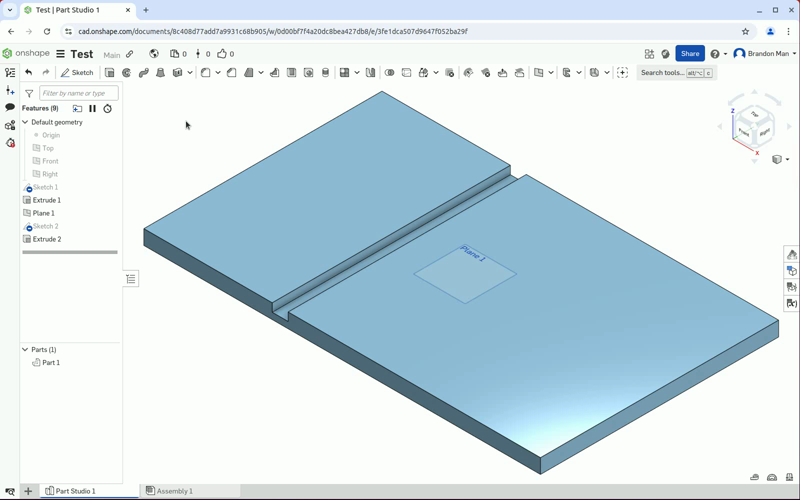
mouse_move(73, 189)
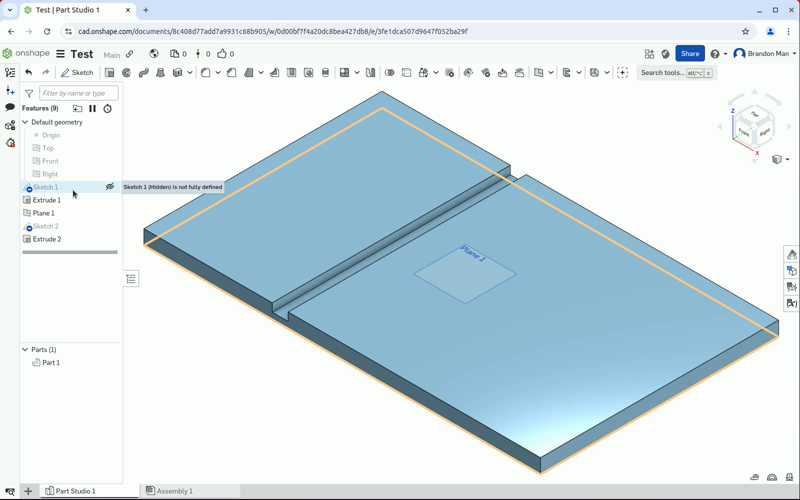
click(73, 189)